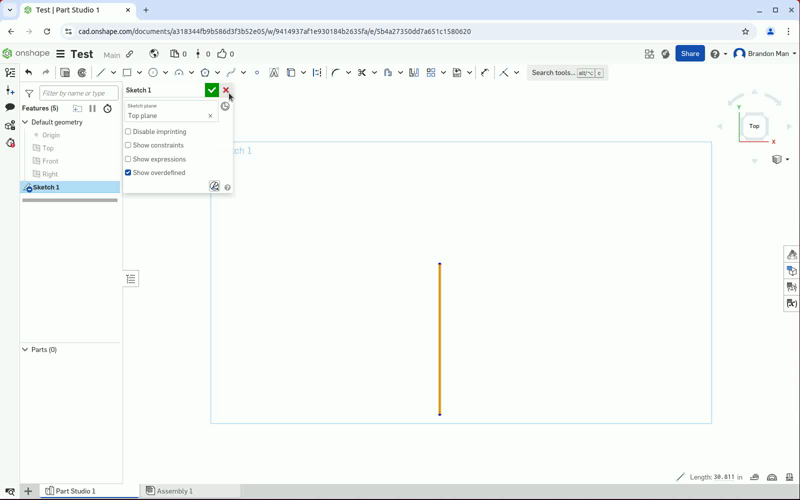
key(shift+h)
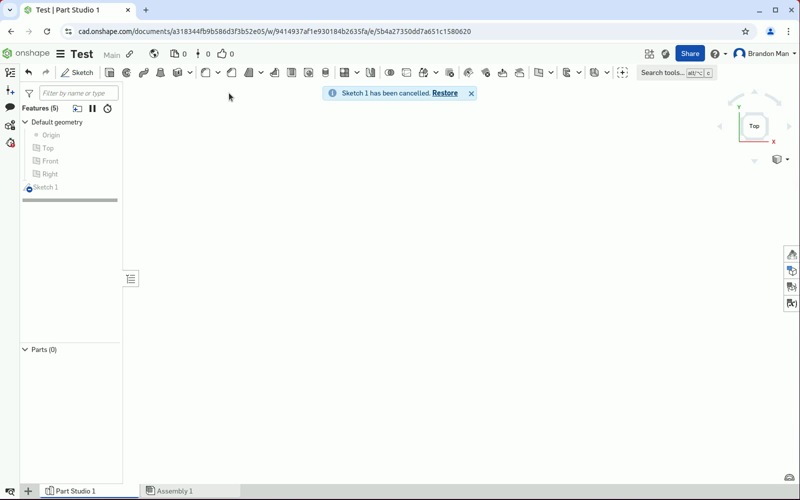
mouse_move(73, 352)
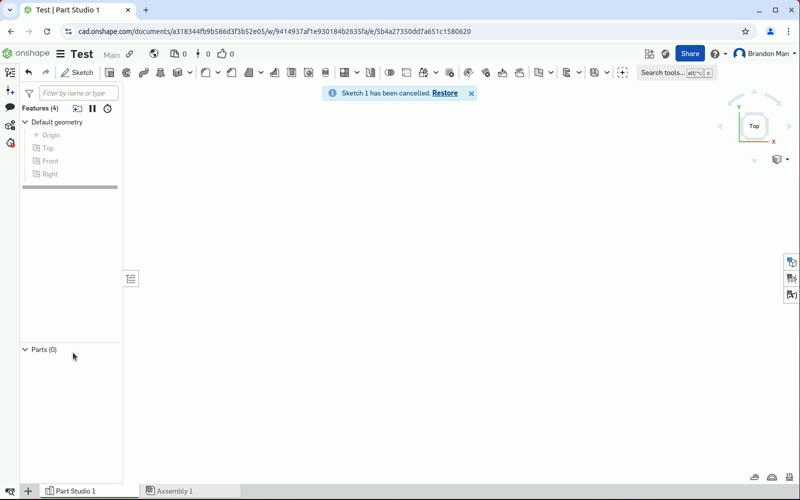
key(y)
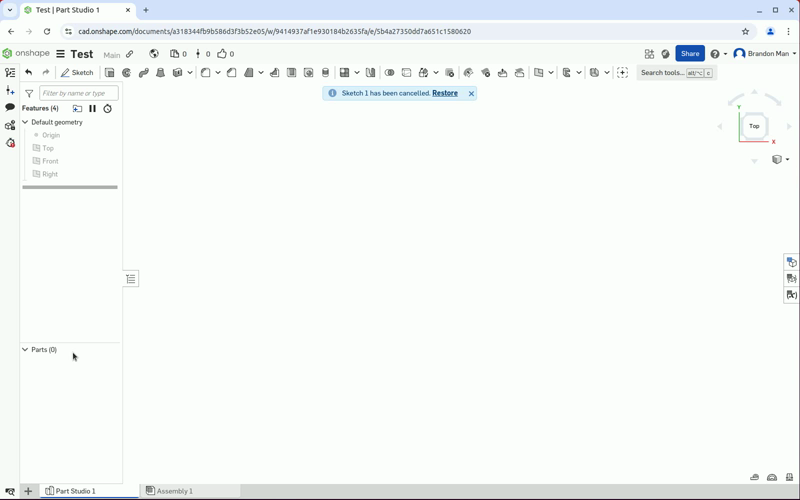
key(shift+p)
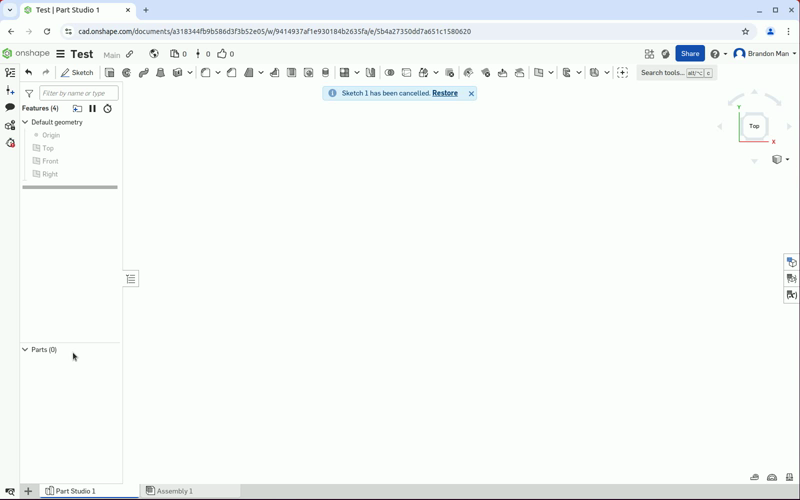
key(space)
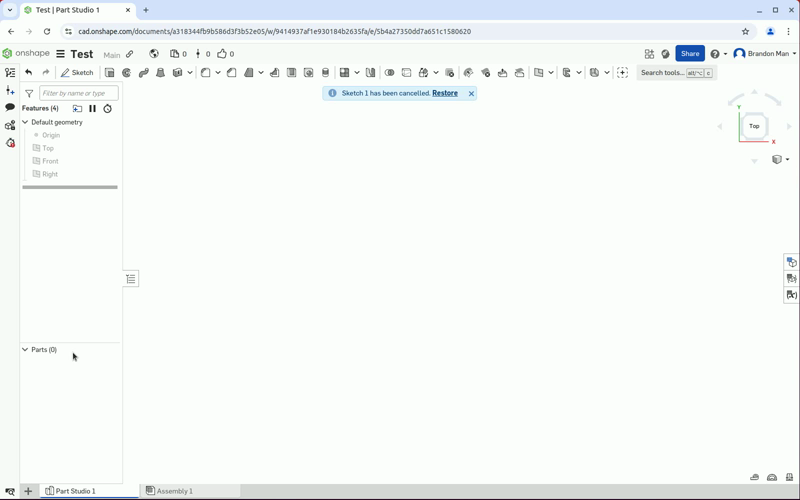
key_down(shift)
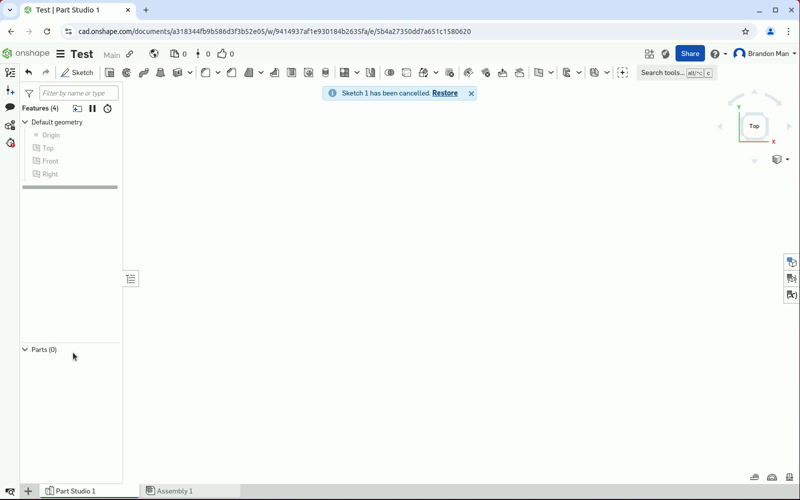
key(up)
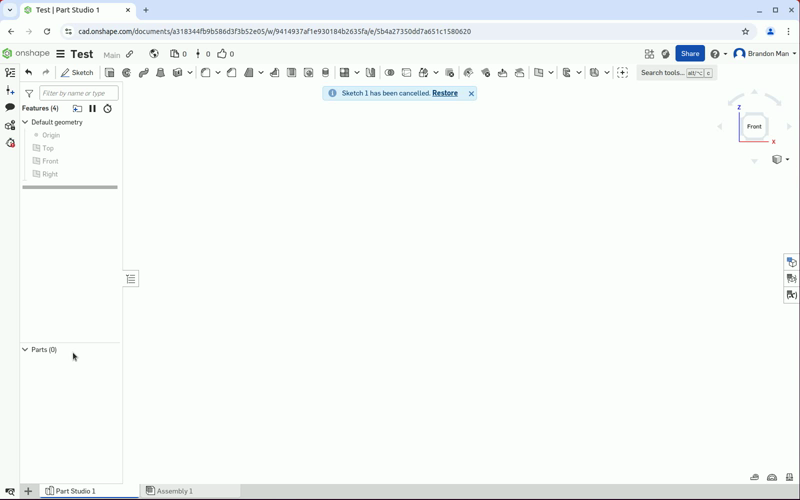
key_up(shift)
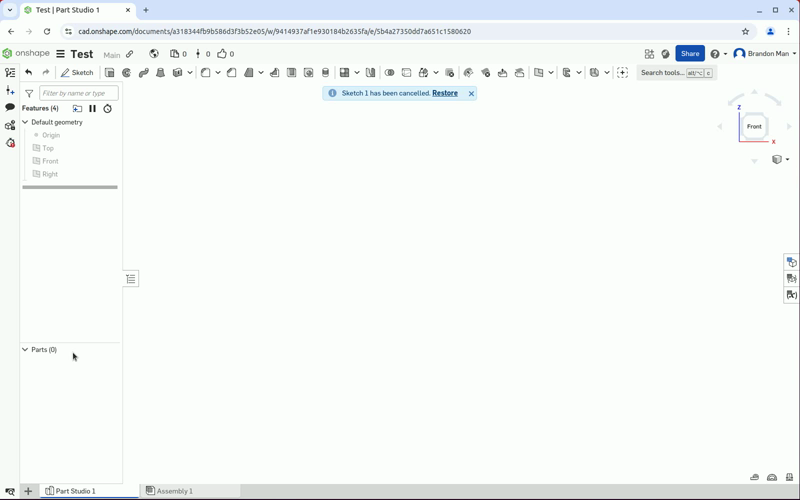
key(space)
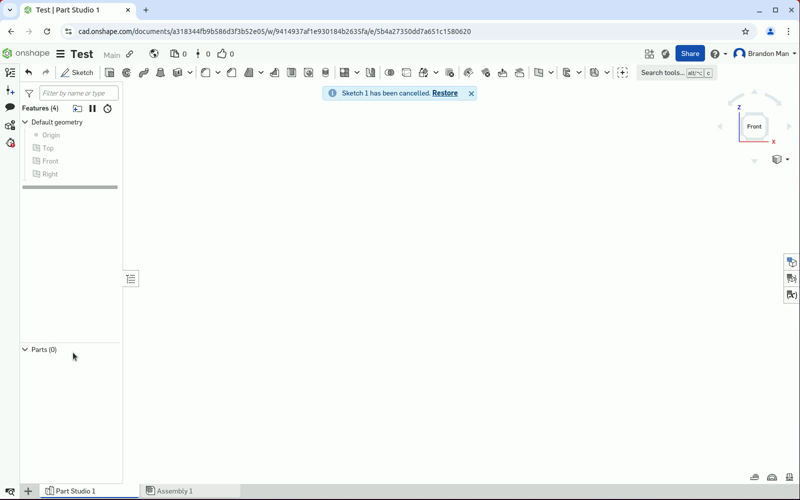
key_down(shift)
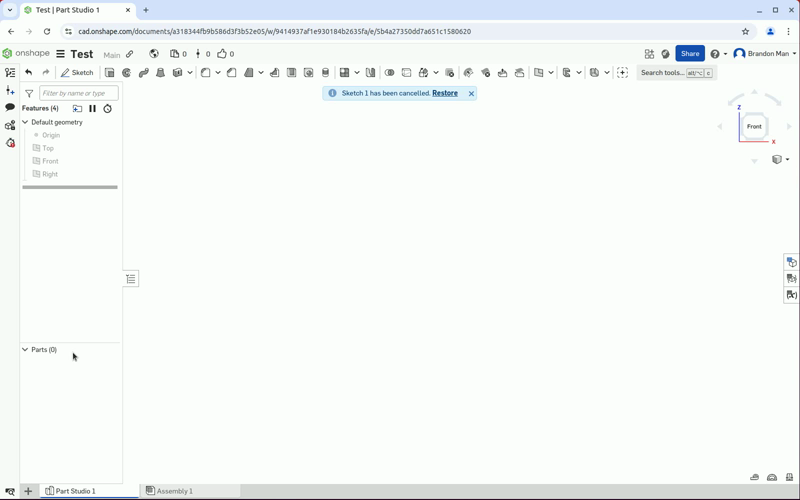
key(left)
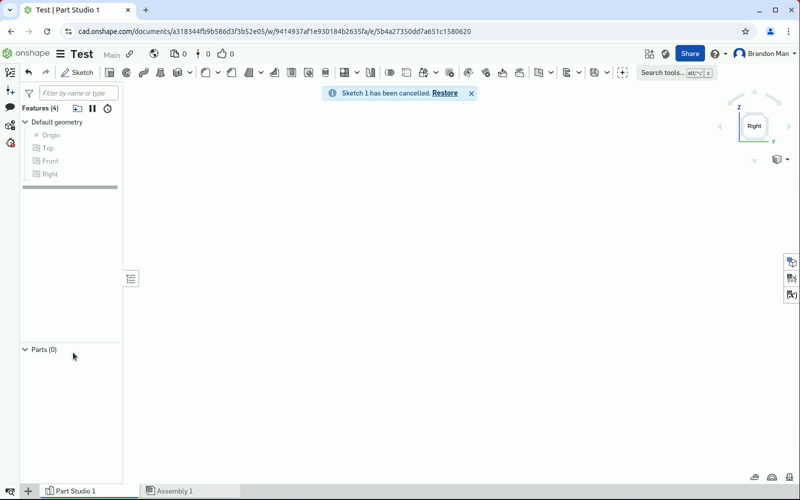
key_up(shift)
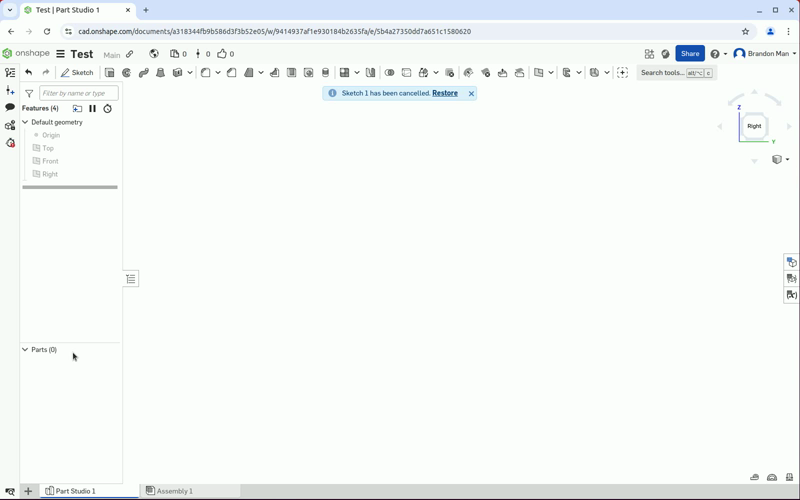
mouse_move(73, 352)
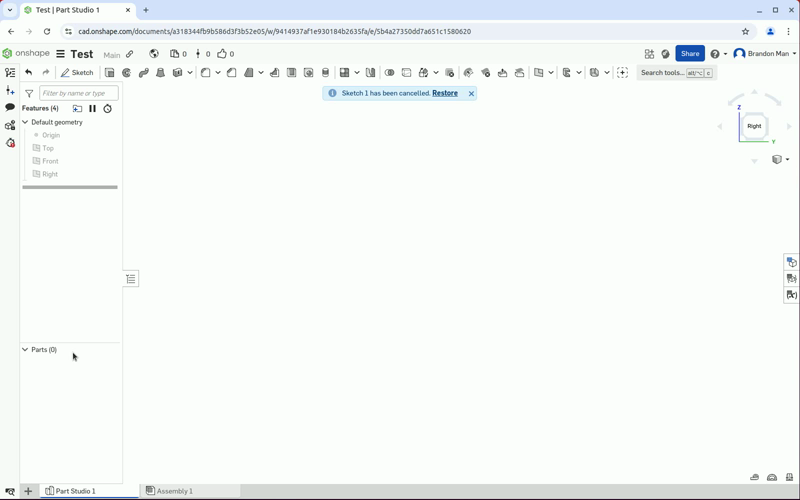
key(shift+y)
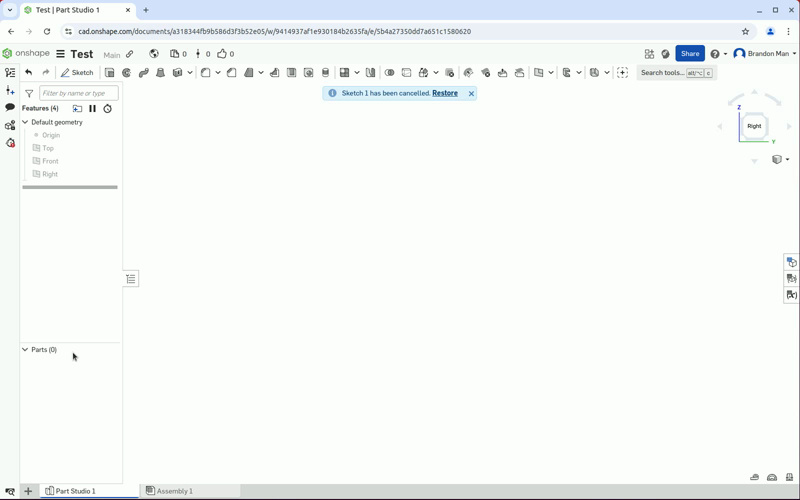
key(shift+s)
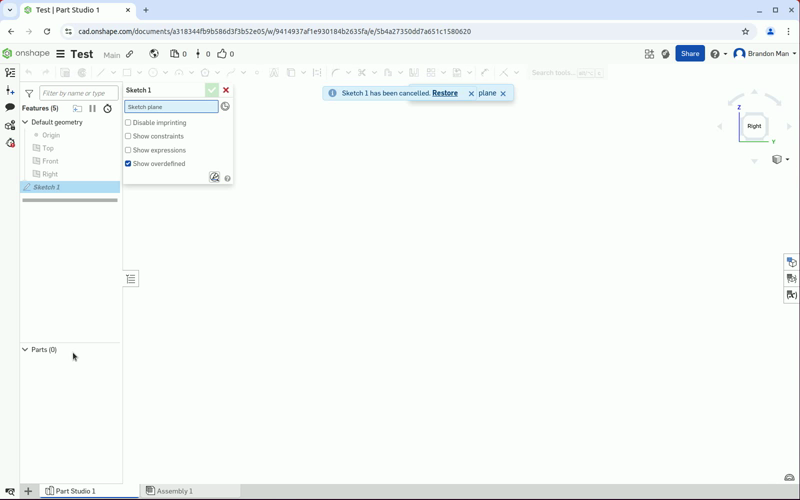
mouse_move(73, 176)
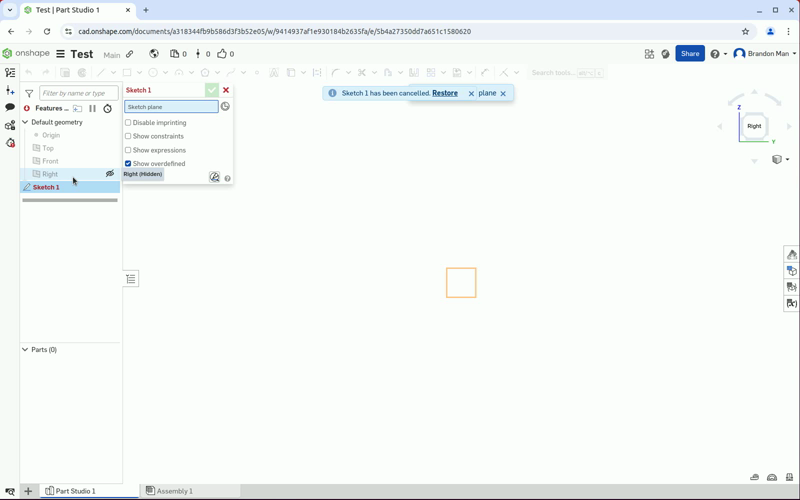
click(73, 176)
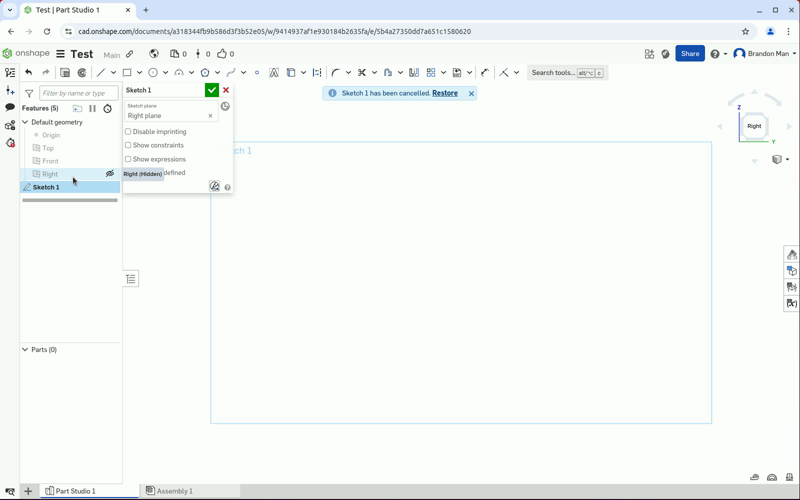
mouse_move(73, 352)
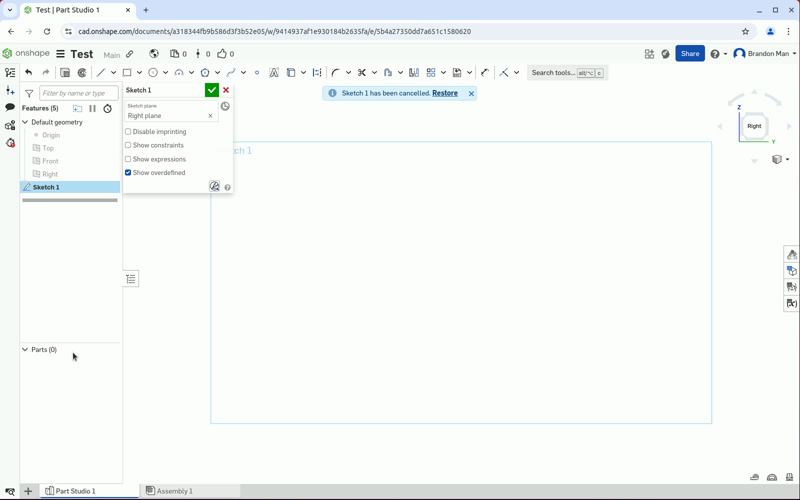
key(y)
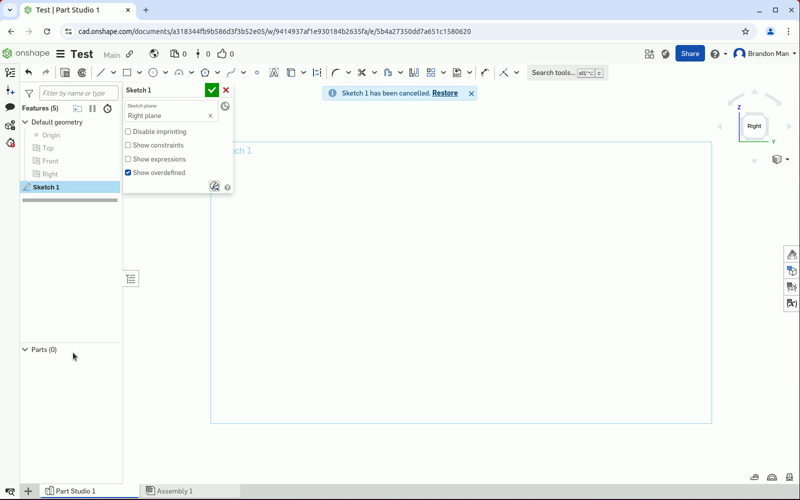
key(l)
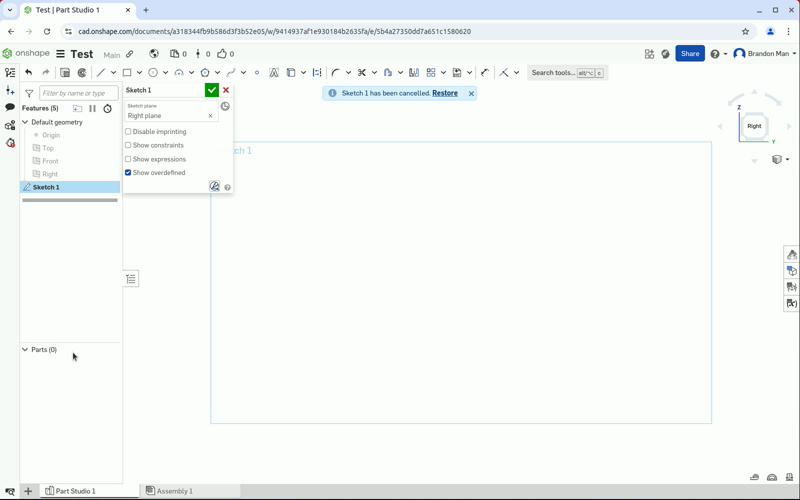
key_down(shift)
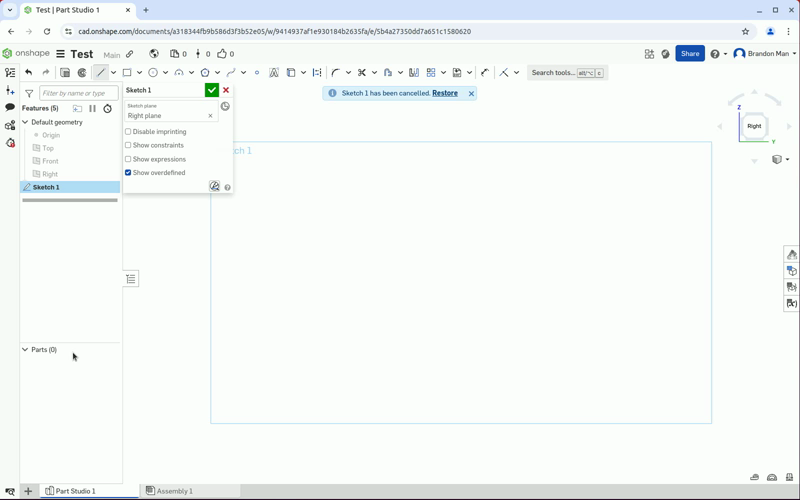
mouse_move(460, 282)
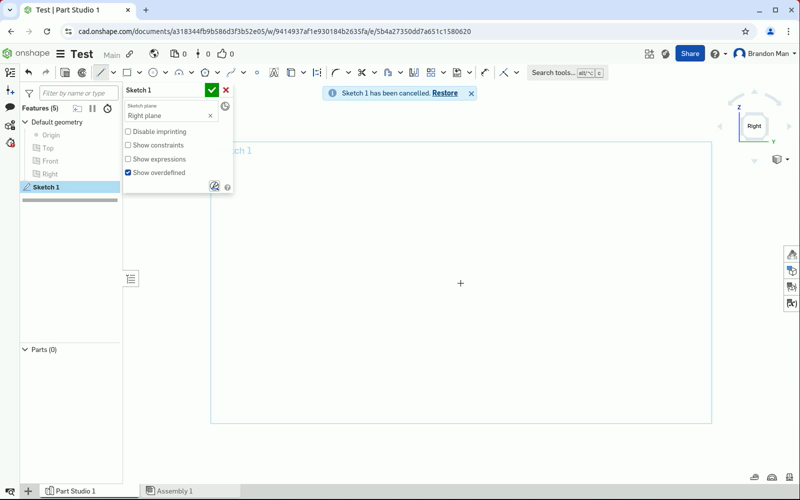
click(460, 282)
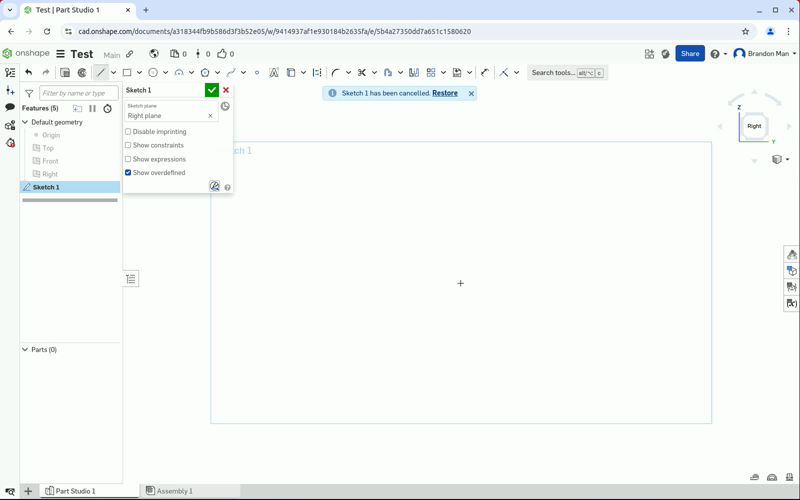
key_up(shift)
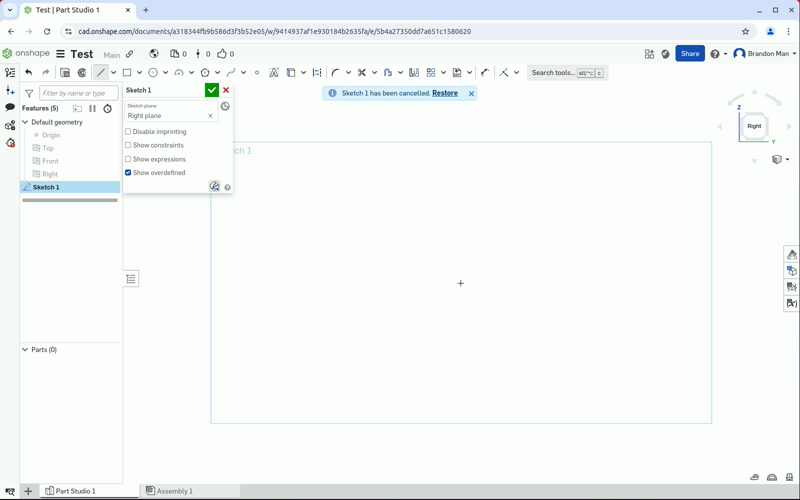
key_down(shift)
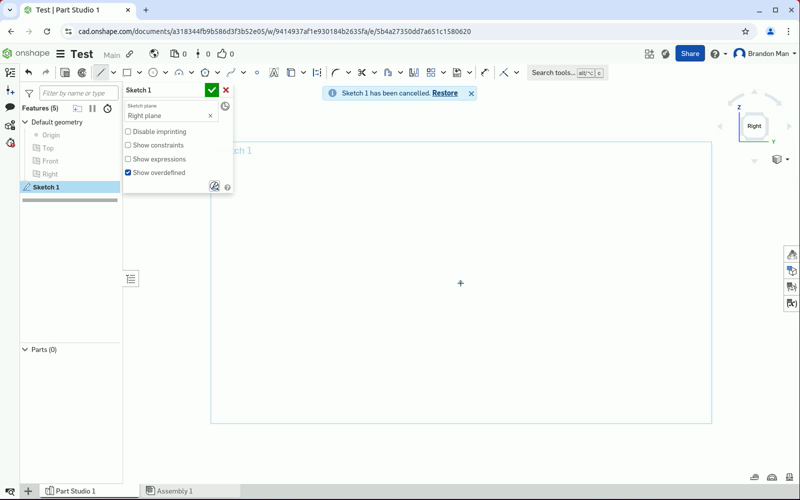
mouse_move(535, 282)
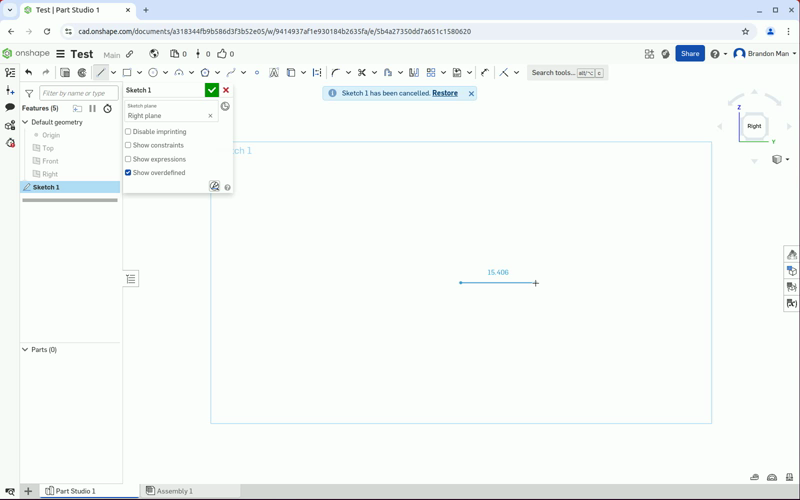
click(535, 282)
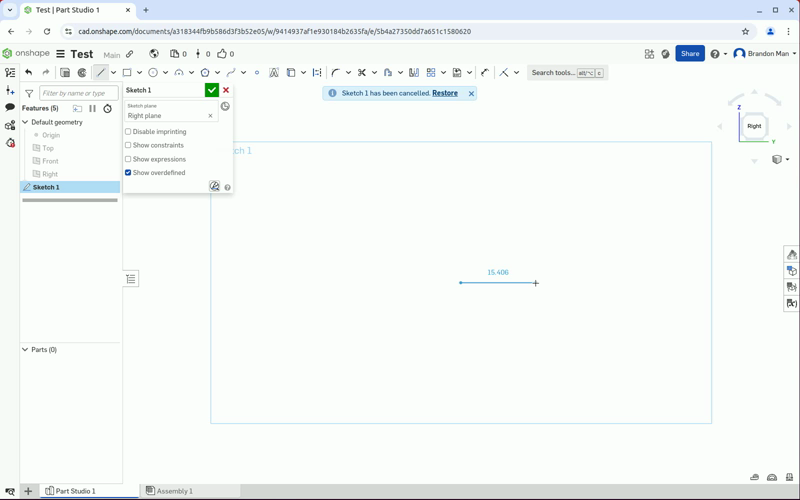
key_up(shift)
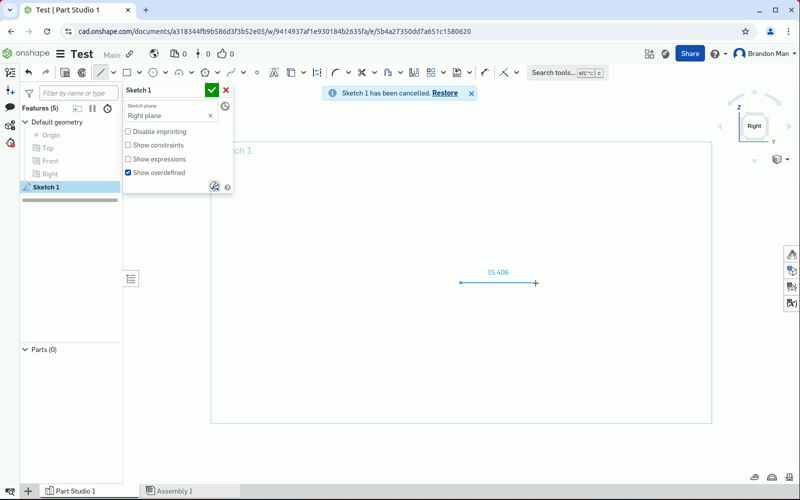
key_down(shift)
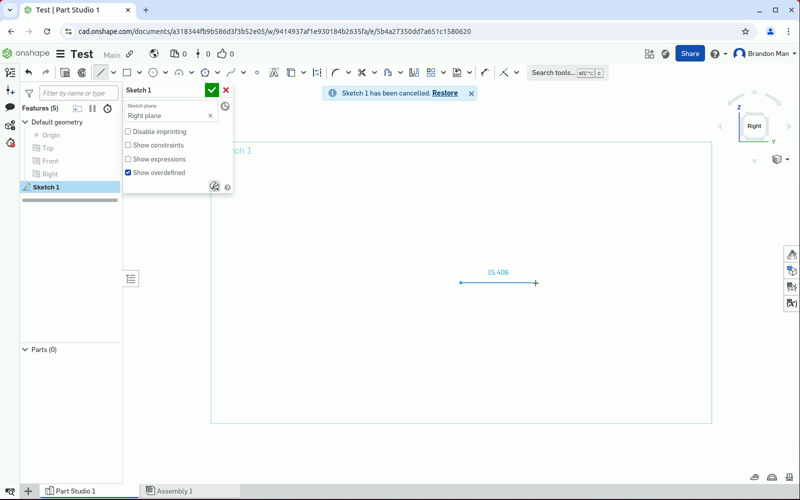
mouse_move(535, 189)
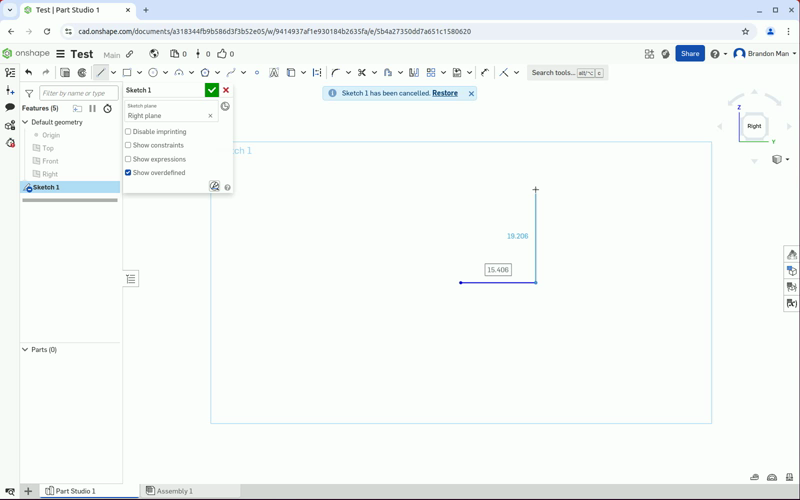
click(535, 189)
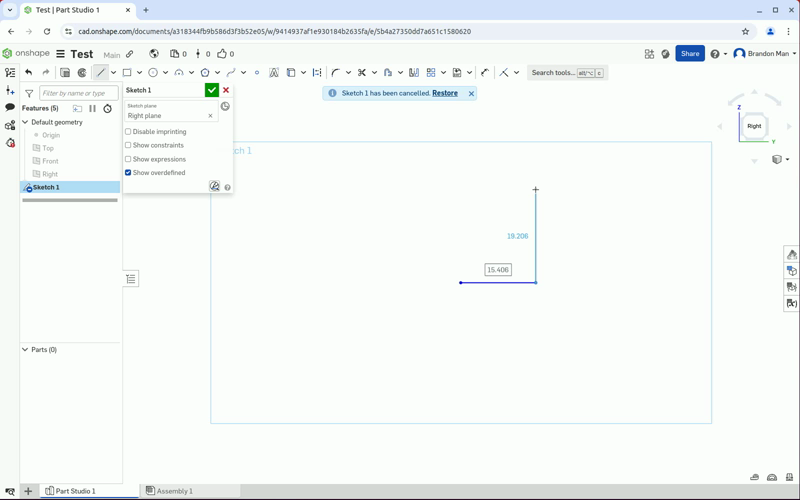
key_up(shift)
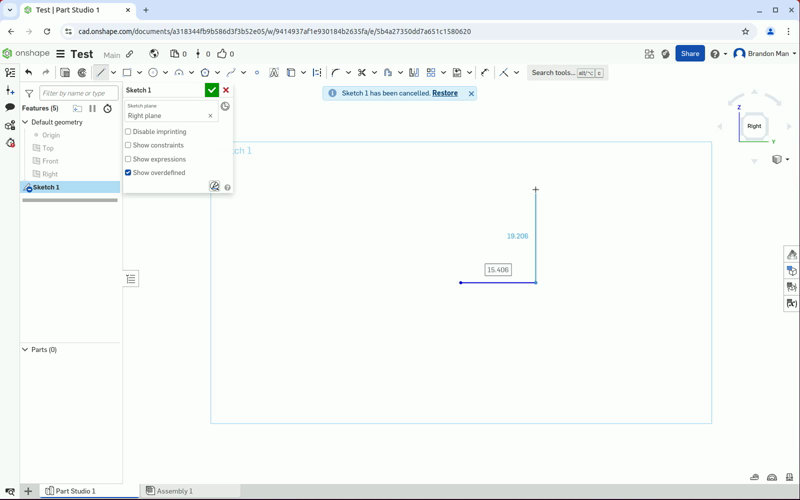
key_down(shift)
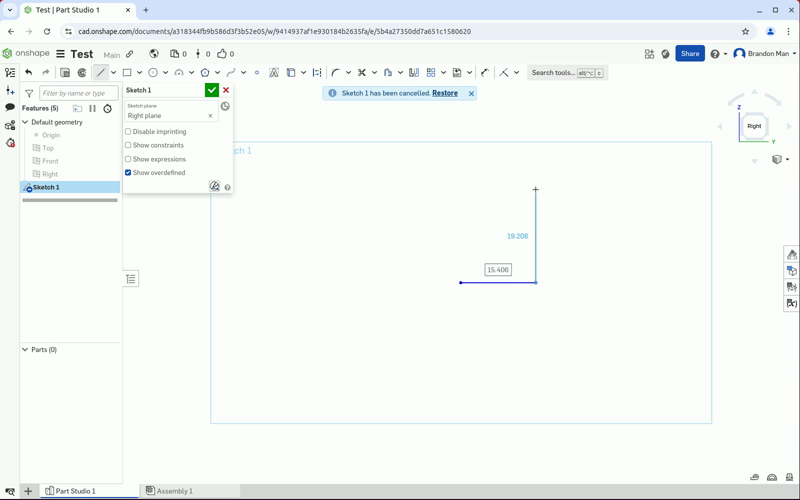
mouse_move(565, 189)
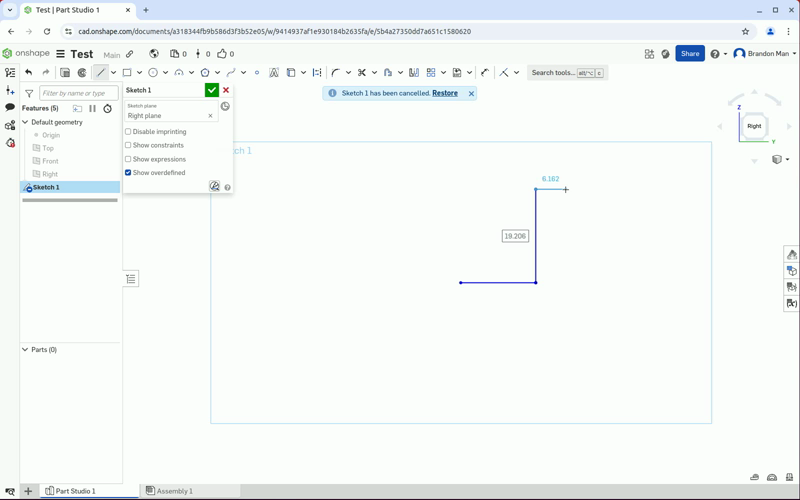
mouse_move(517, 189)
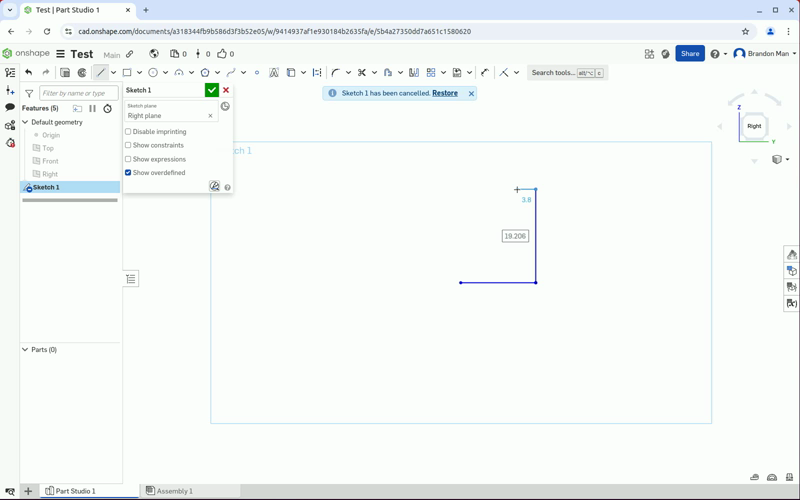
click(517, 189)
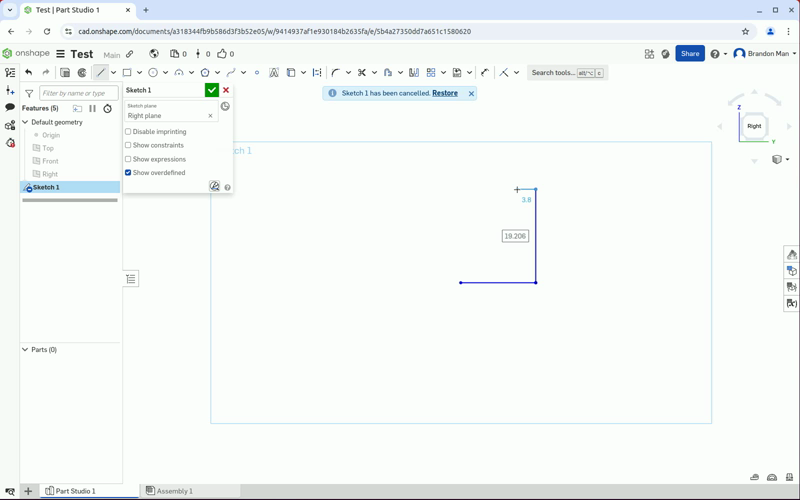
key_up(shift)
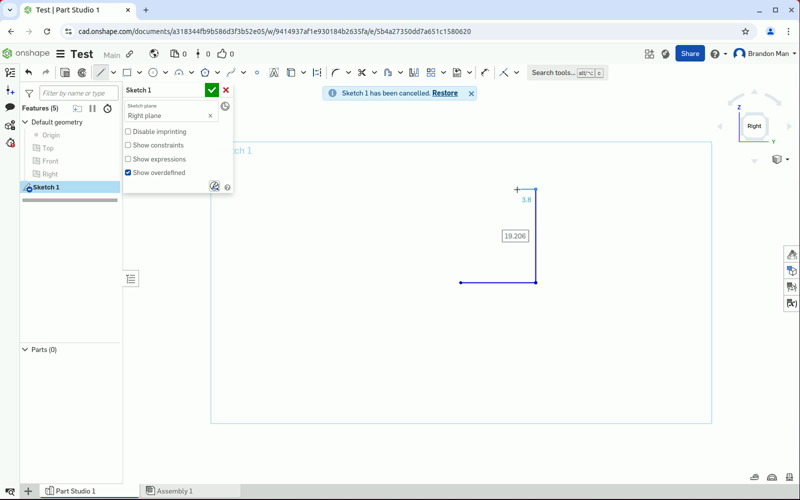
key_down(shift)
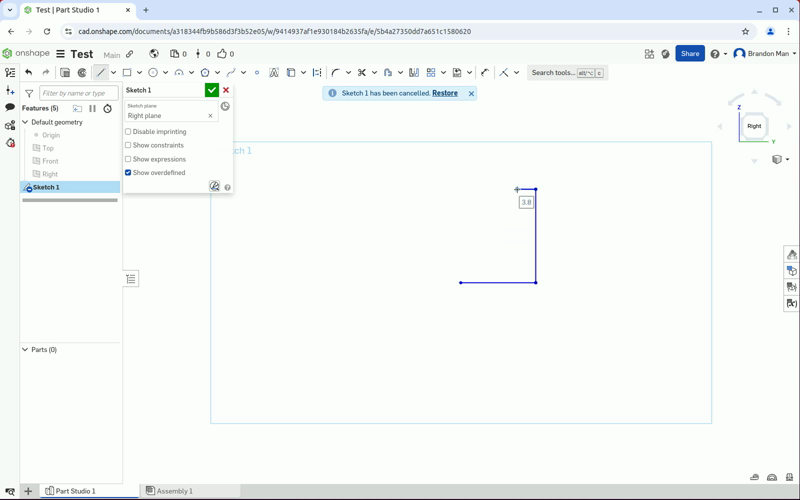
mouse_move(547, 189)
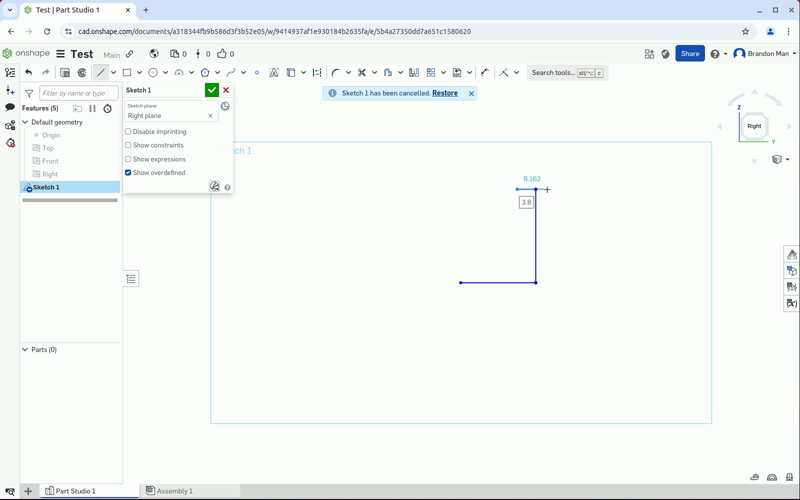
mouse_move(517, 210)
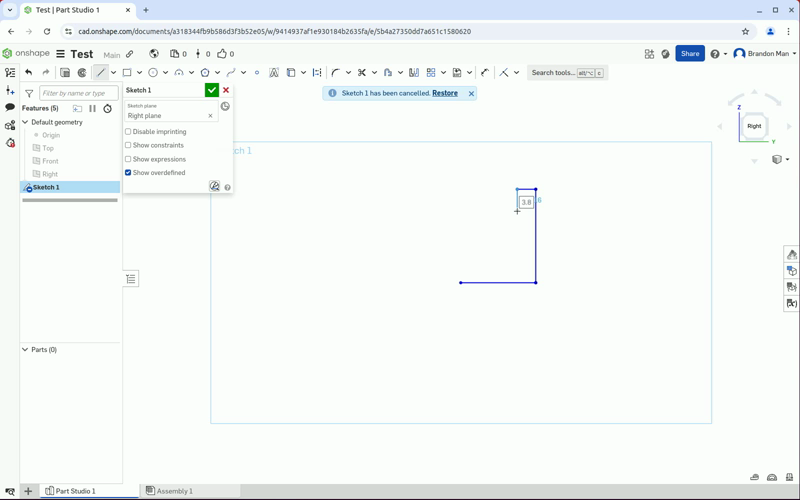
click(517, 210)
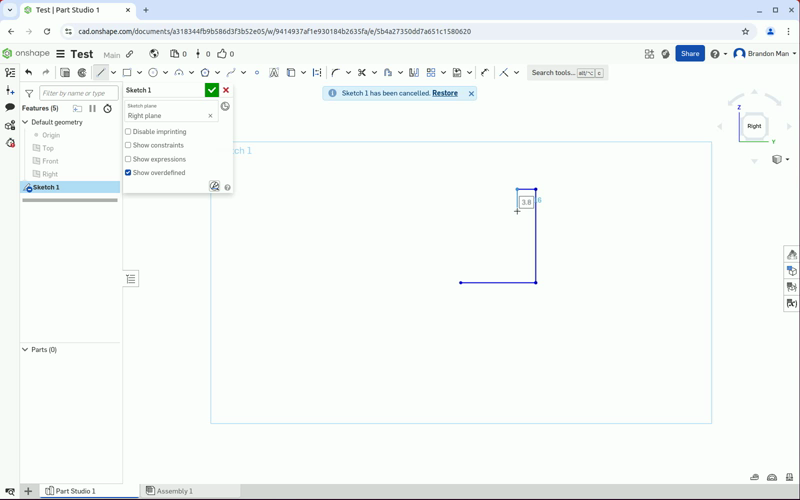
key_up(shift)
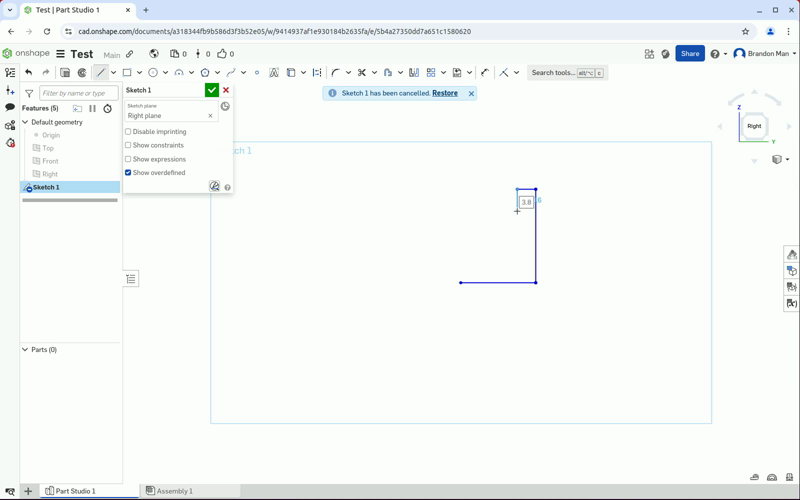
key_down(shift)
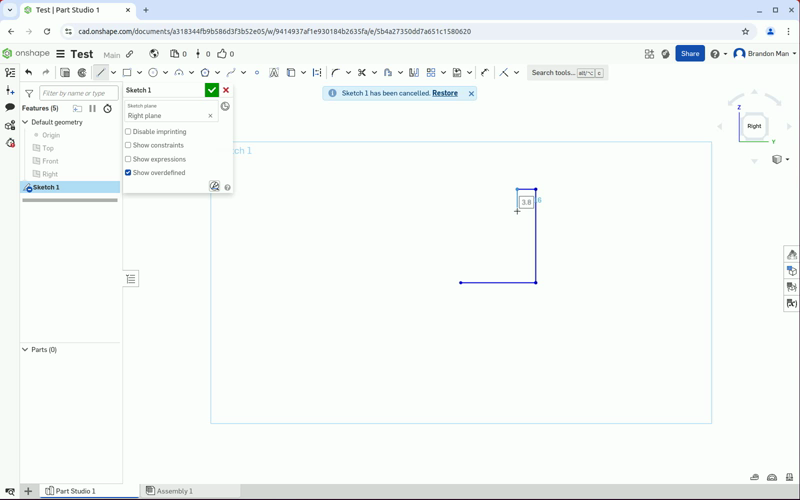
mouse_move(547, 210)
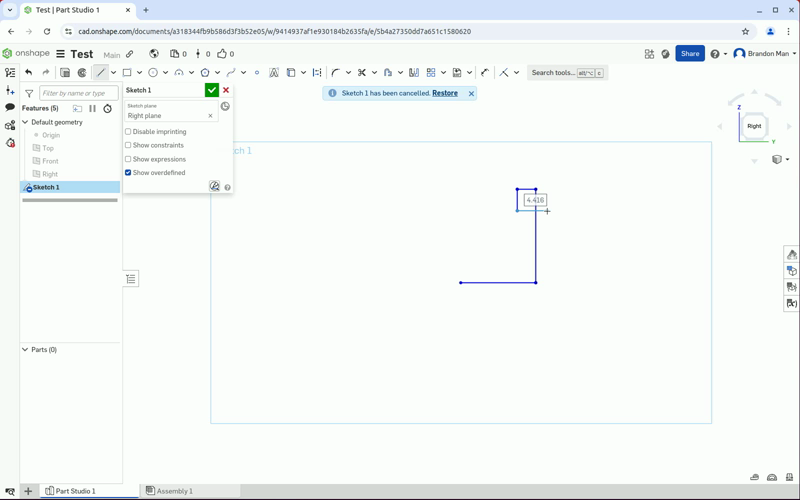
mouse_move(479, 210)
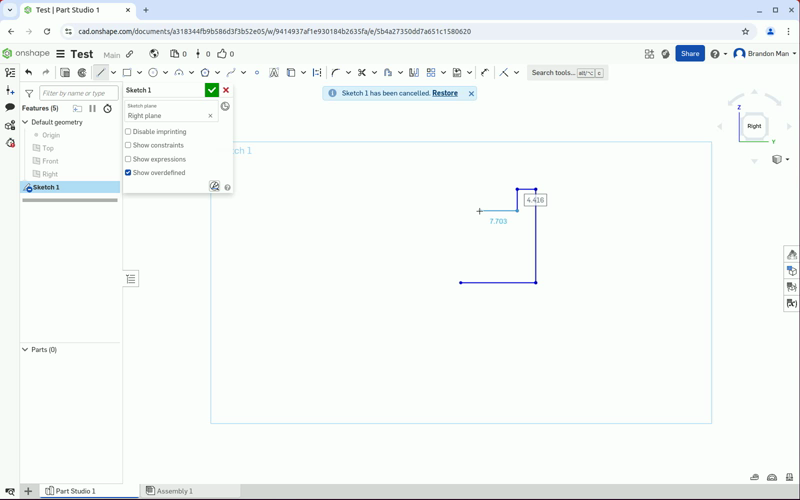
click(479, 210)
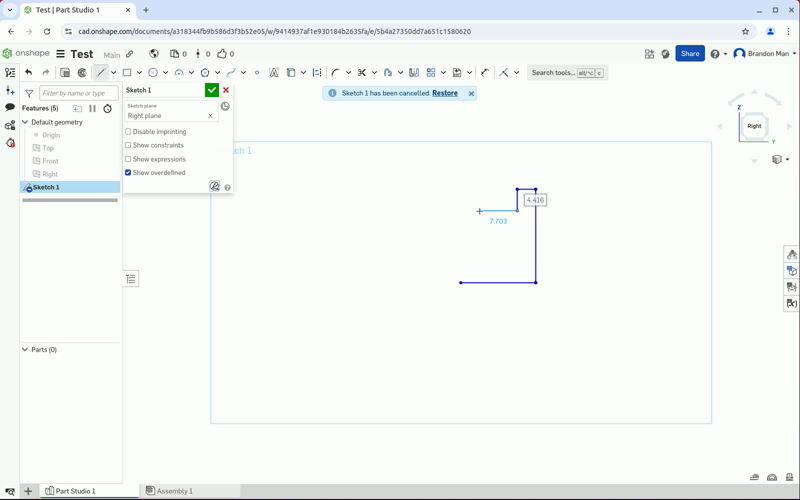
key_up(shift)
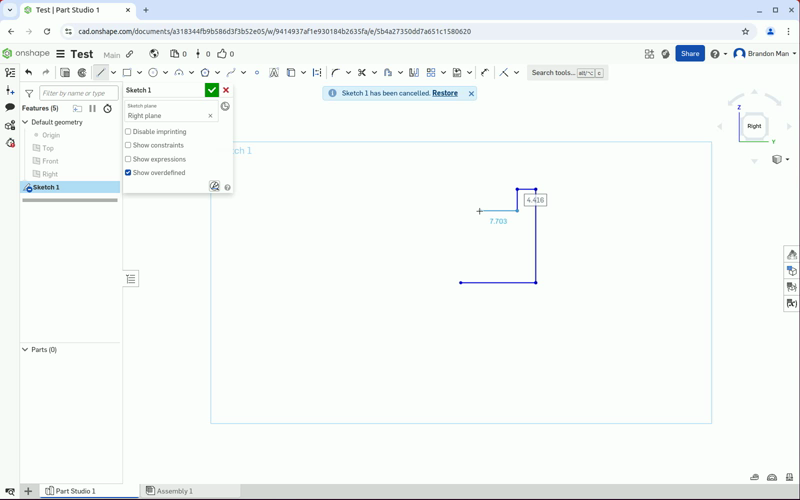
key_down(shift)
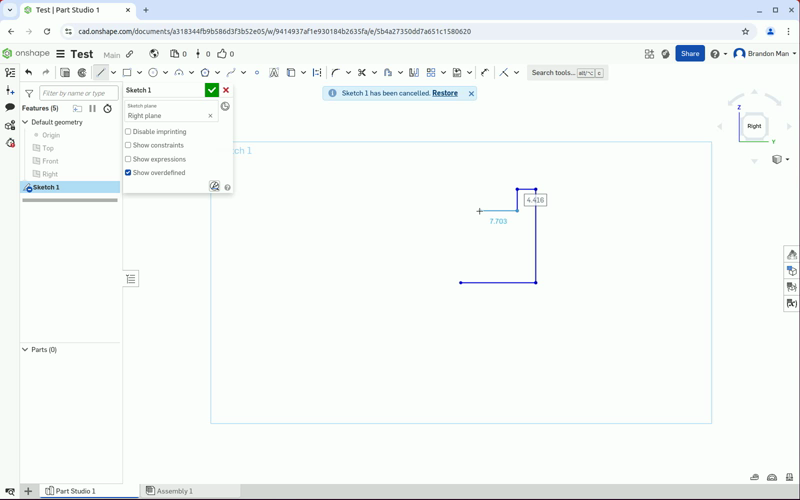
mouse_move(509, 210)
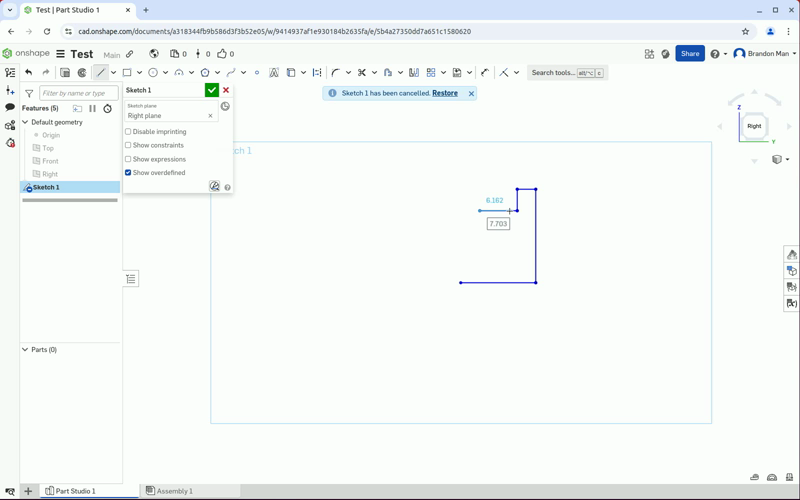
mouse_move(479, 189)
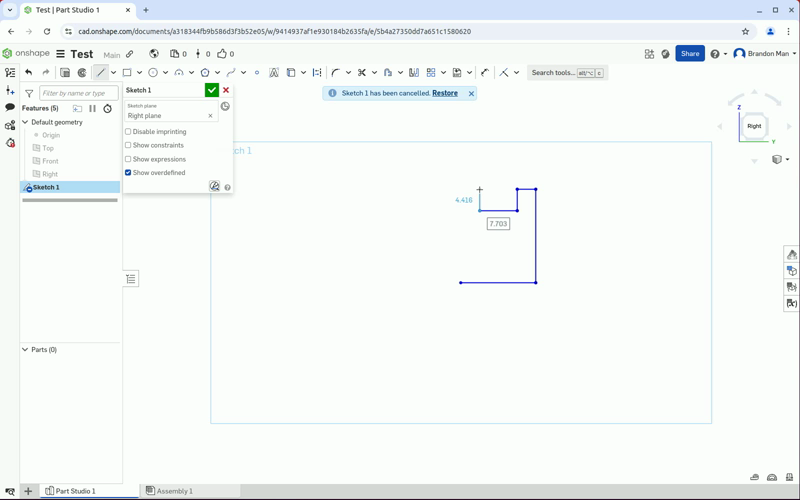
click(479, 189)
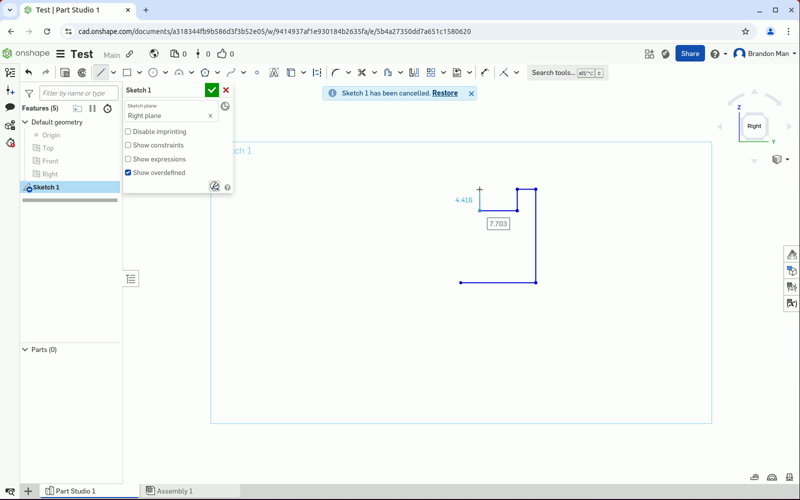
key_up(shift)
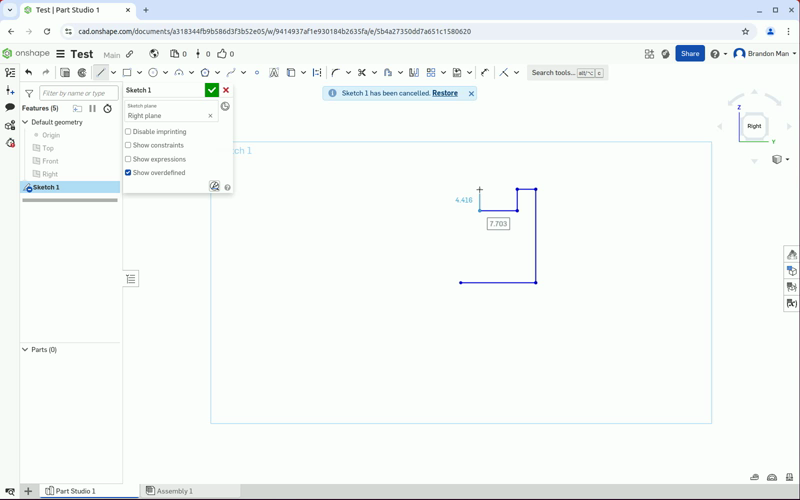
key_down(shift)
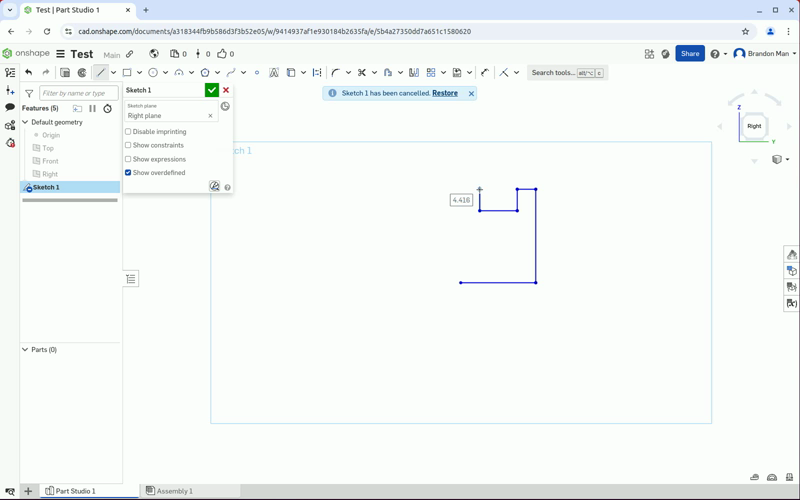
mouse_move(509, 189)
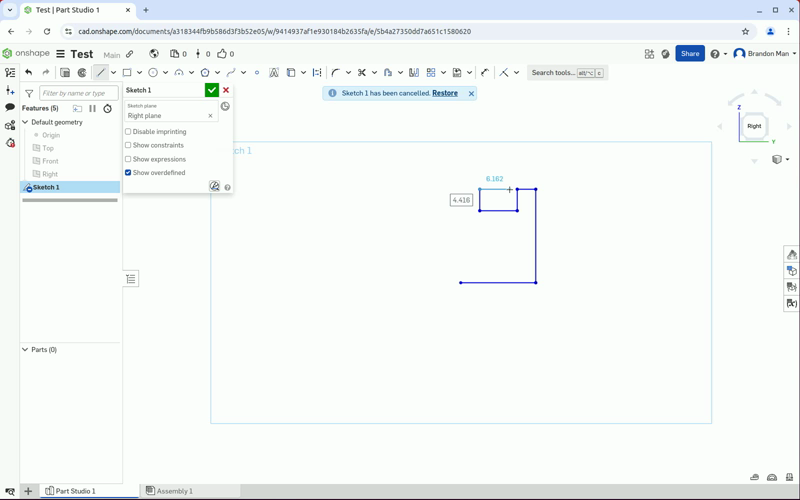
mouse_move(460, 189)
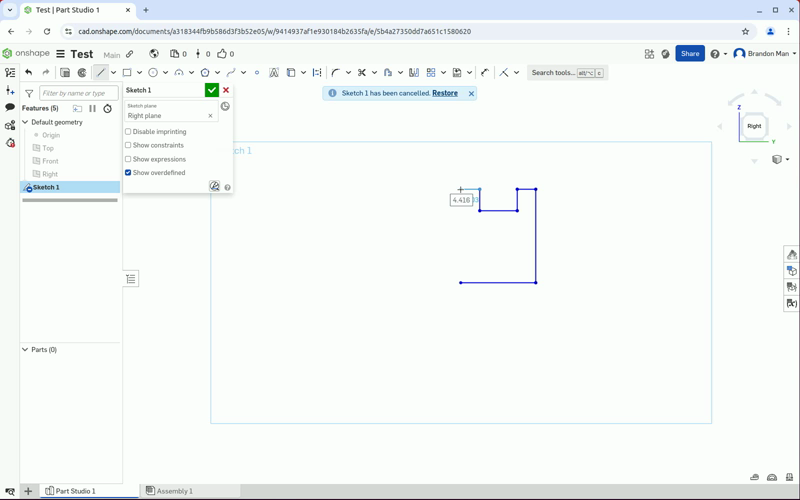
click(460, 189)
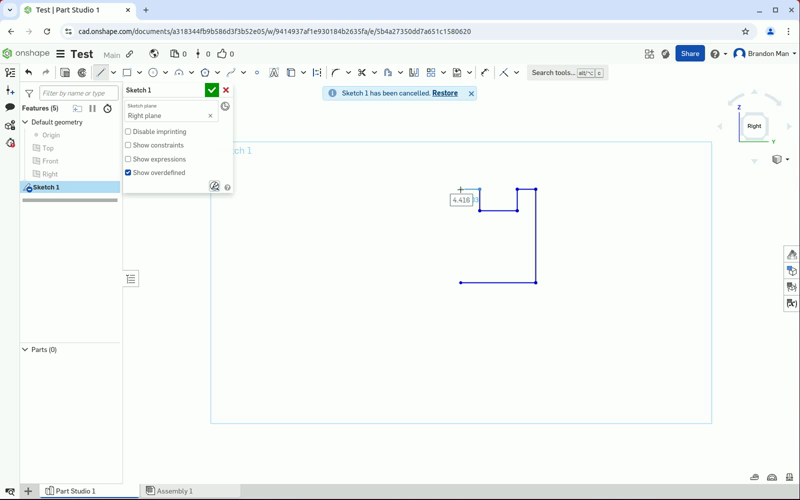
key_up(shift)
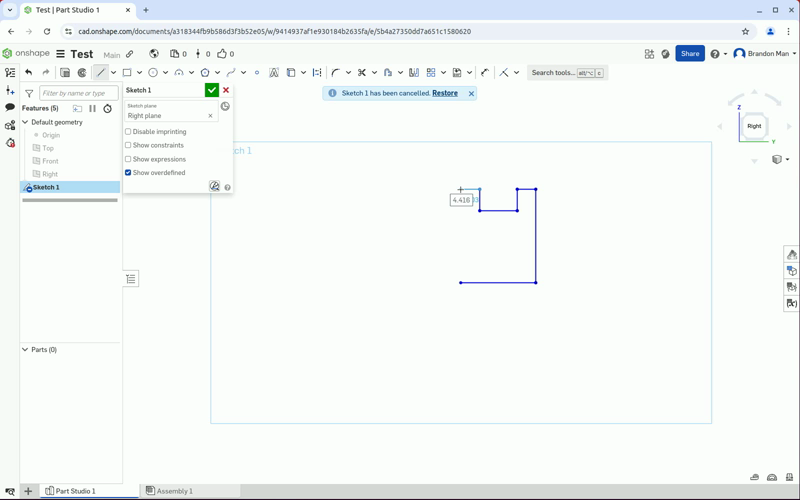
key_down(shift)
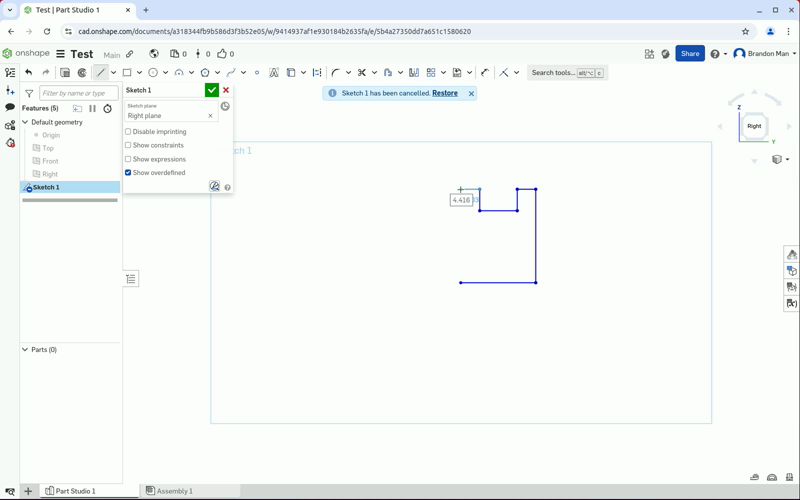
mouse_move(460, 282)
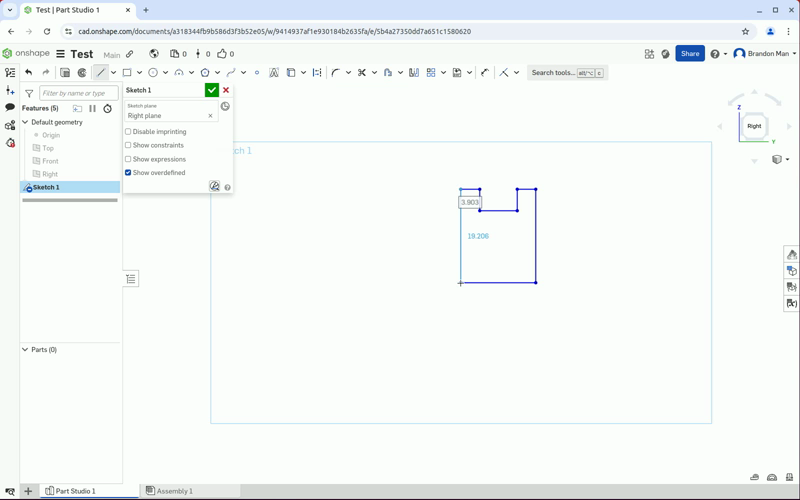
key_up(shift)
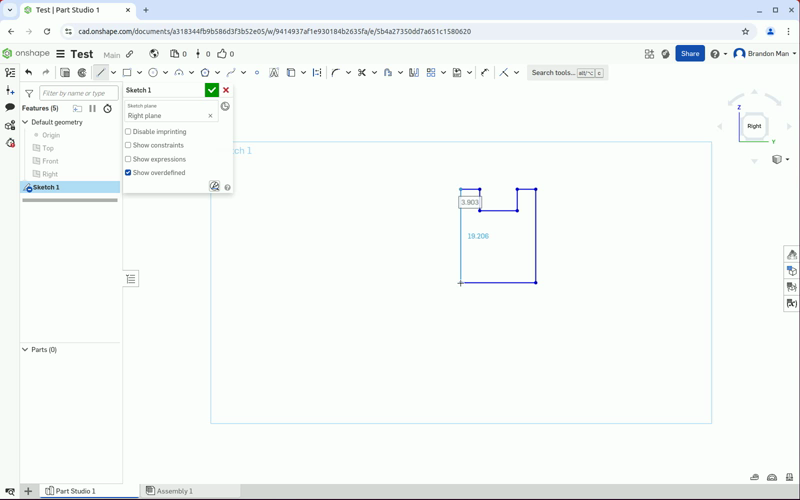
click(460, 282)
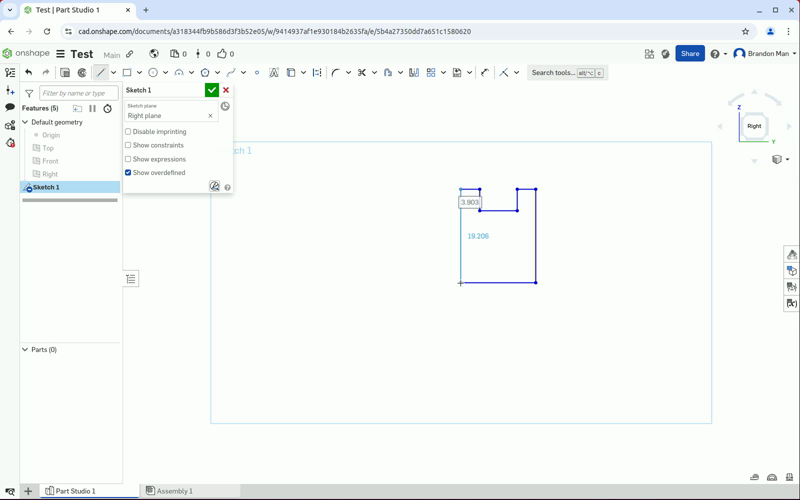
key(esc)
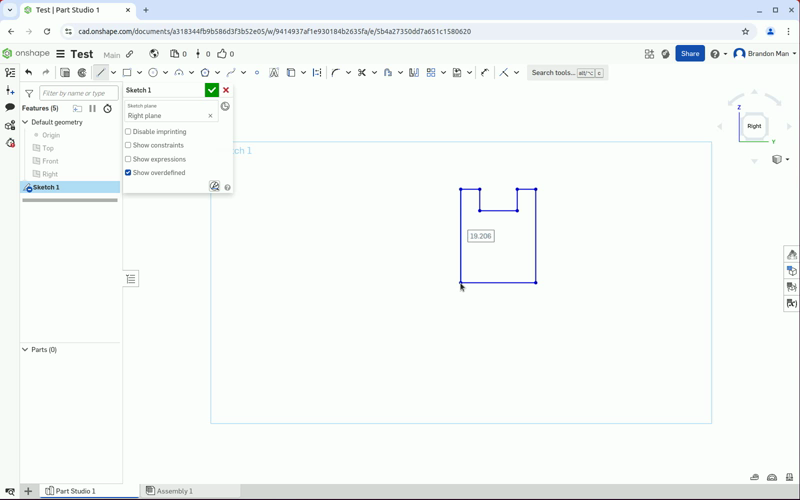
mouse_move(520, 230)
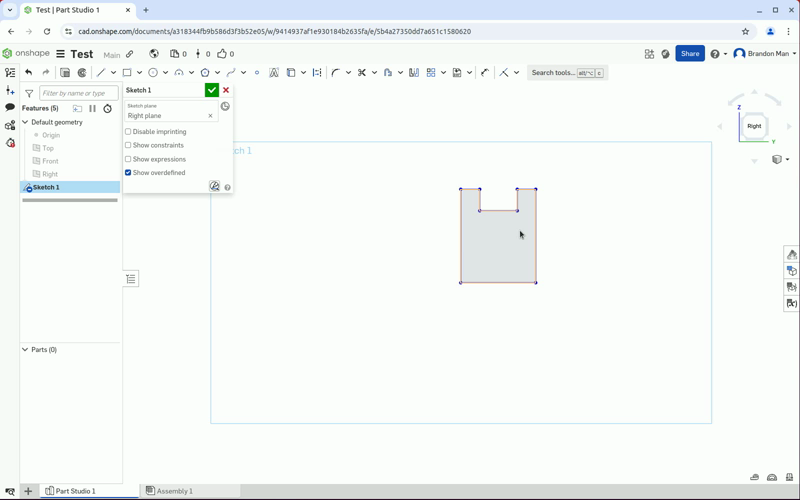
click(520, 230)
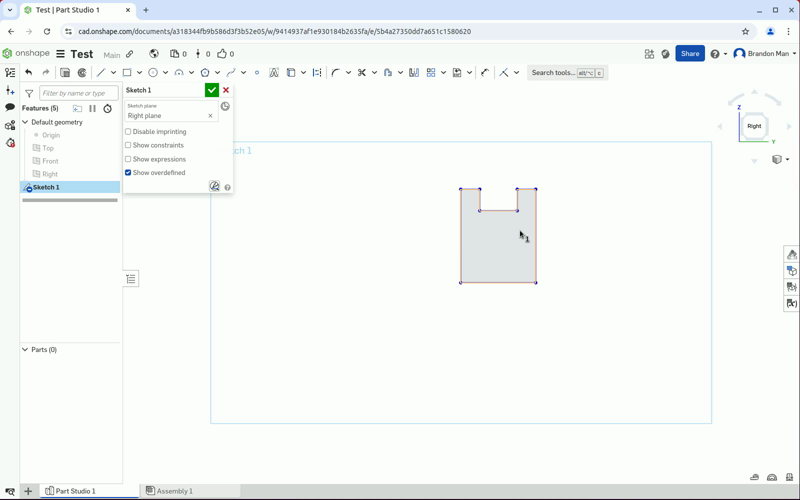
mouse_move(73, 352)
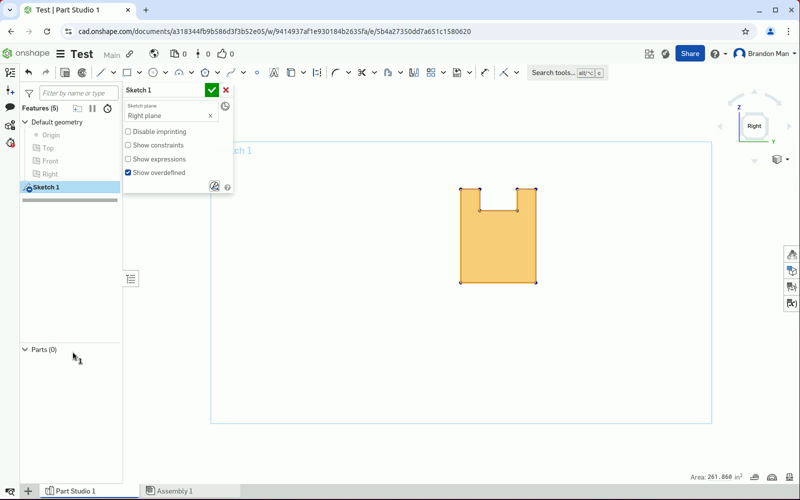
key(shift+y)
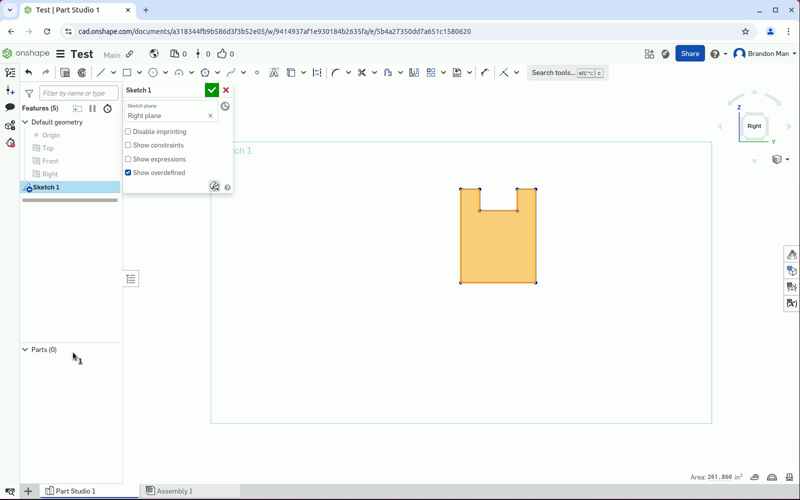
key(shift+e)
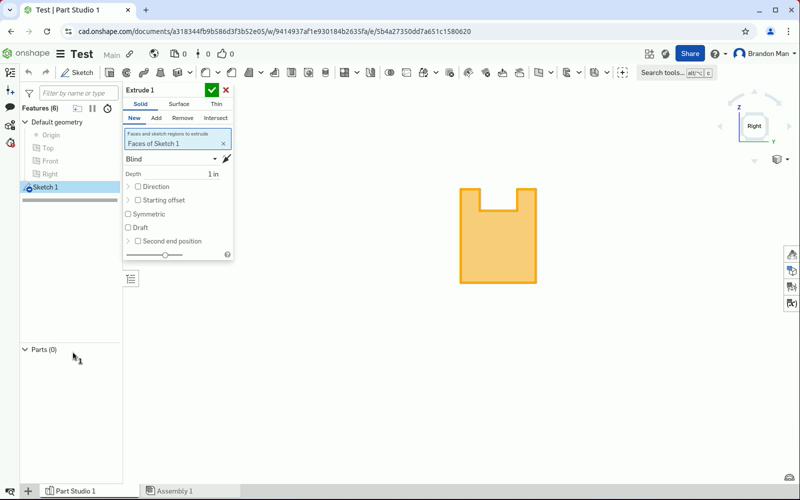
mouse_move(143, 106)
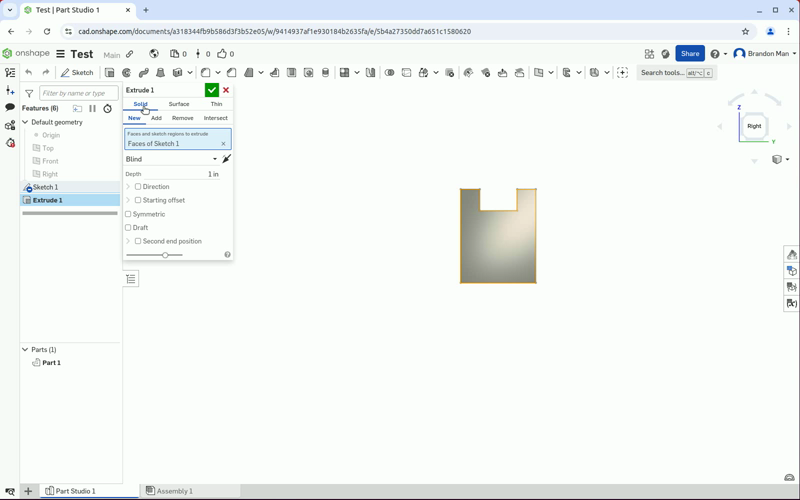
click(143, 106)
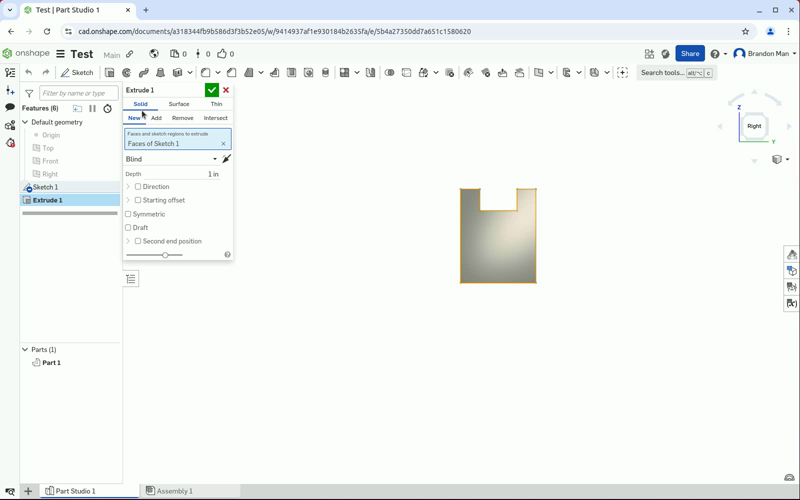
mouse_move(137, 120)
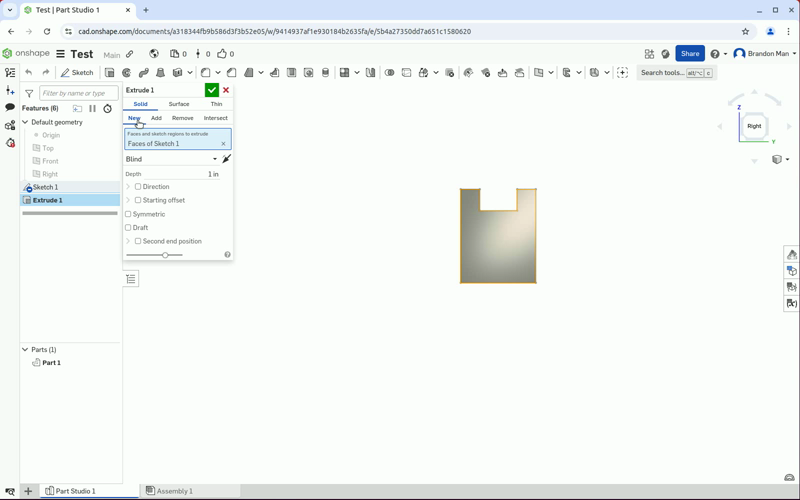
click(137, 120)
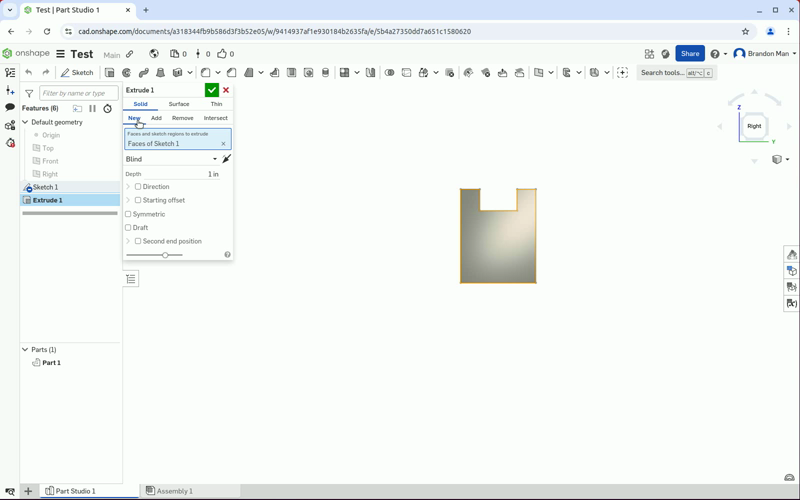
key(tab, 4)
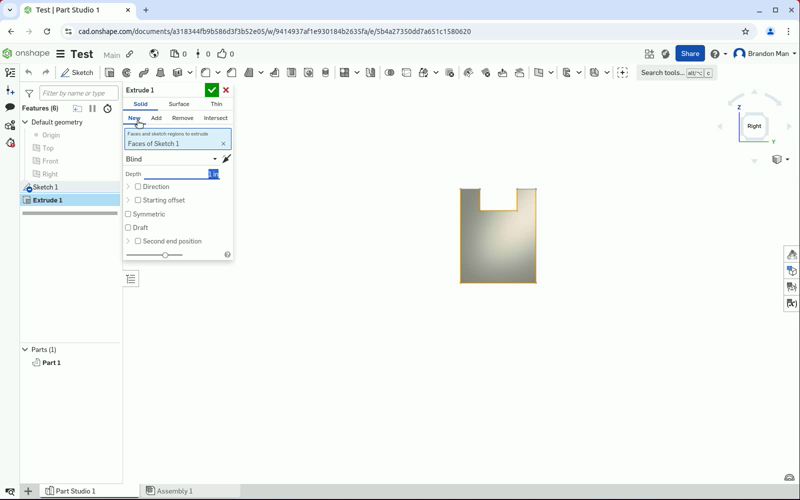
text(23.108)
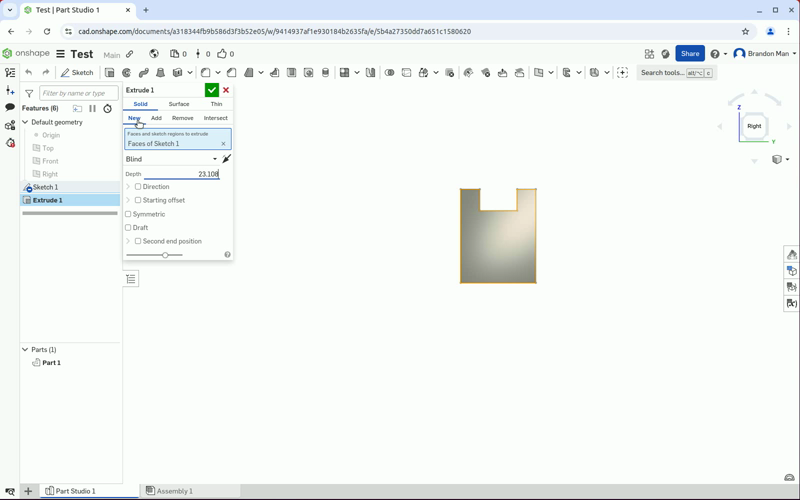
key(enter)
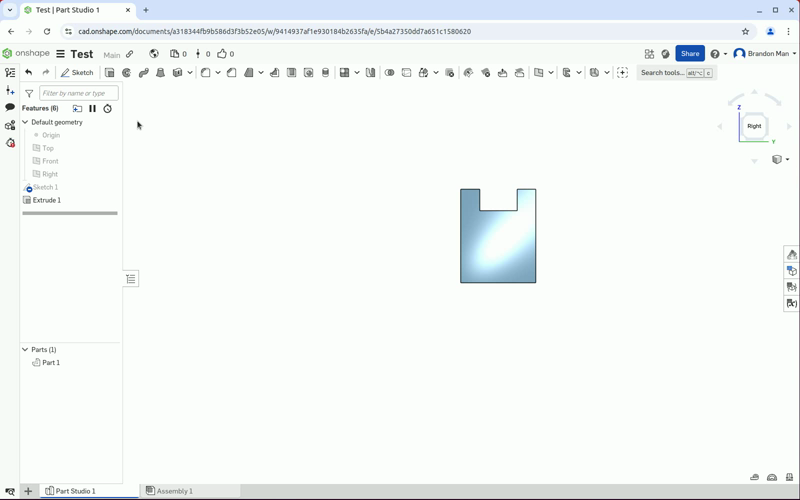
key(shift+h)
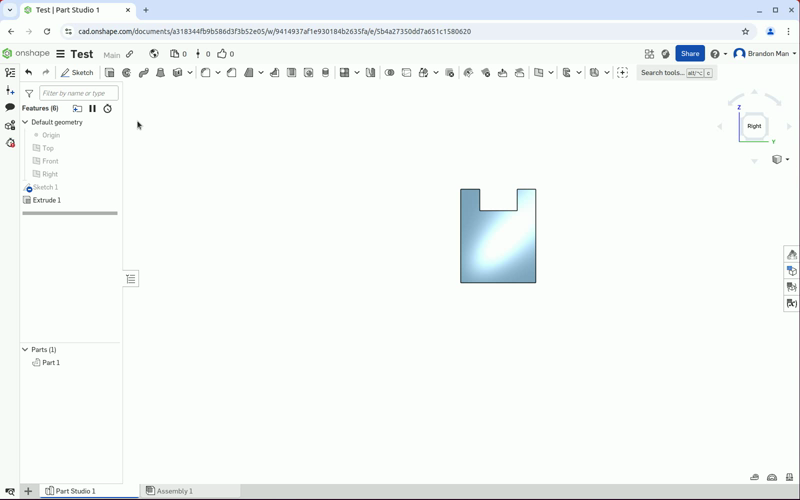
key(shift+h)
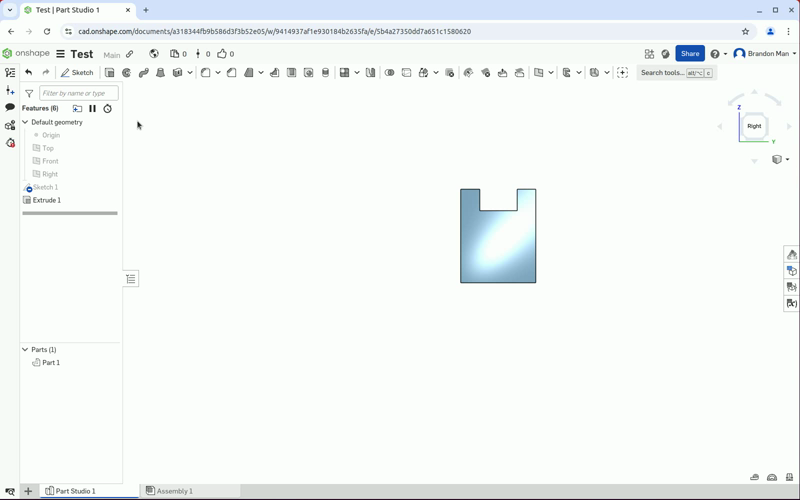
mouse_move(73, 189)
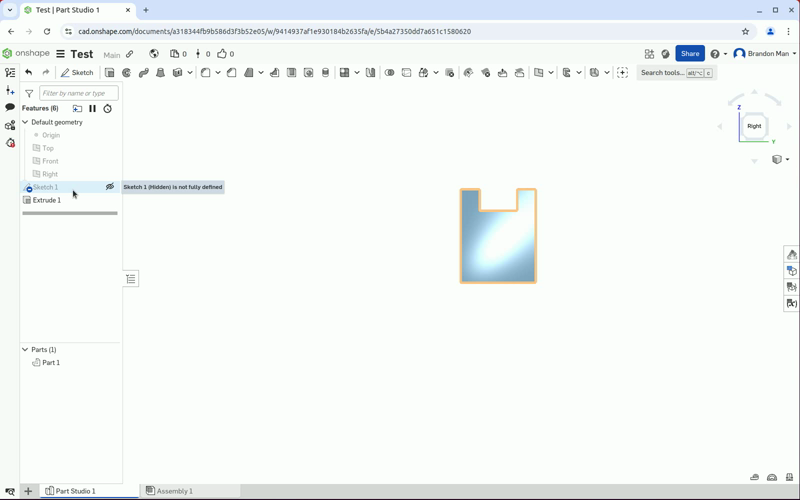
click(73, 189)
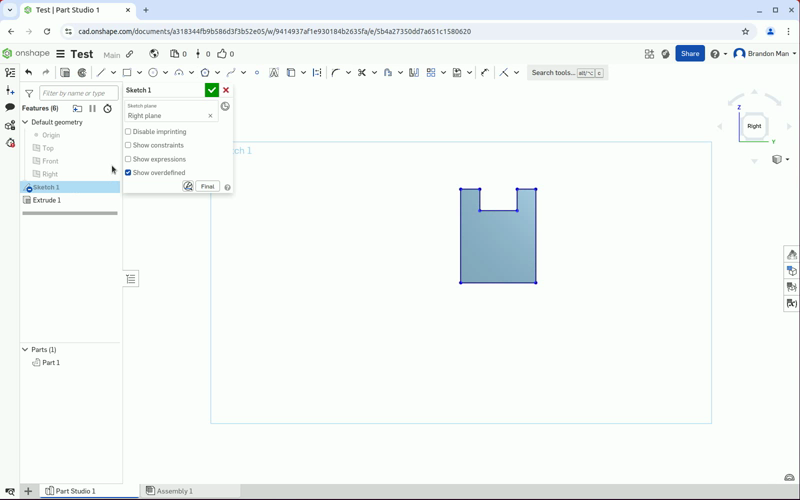
mouse_move(229, 92)
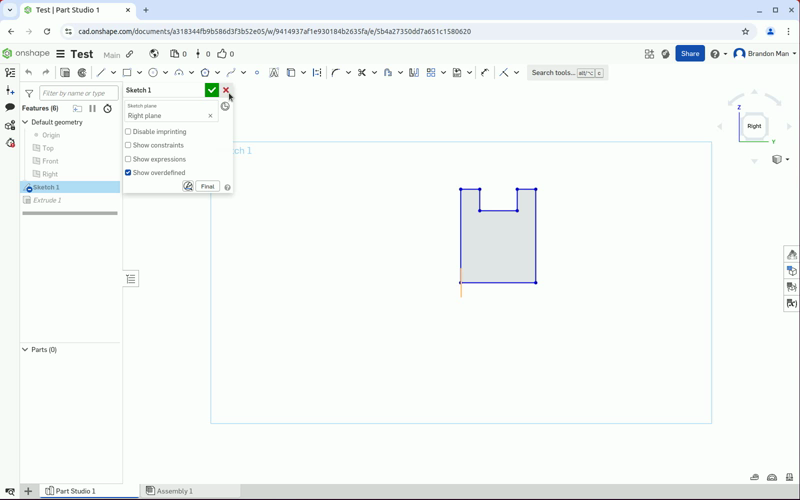
click(229, 92)
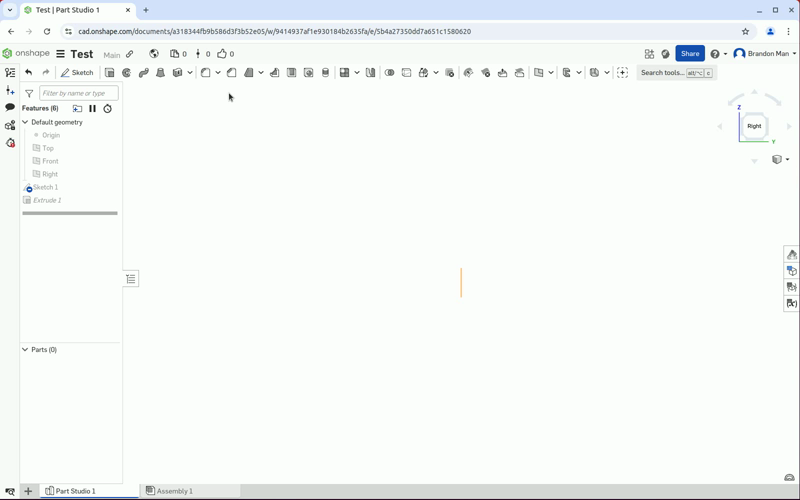
mouse_move(73, 352)
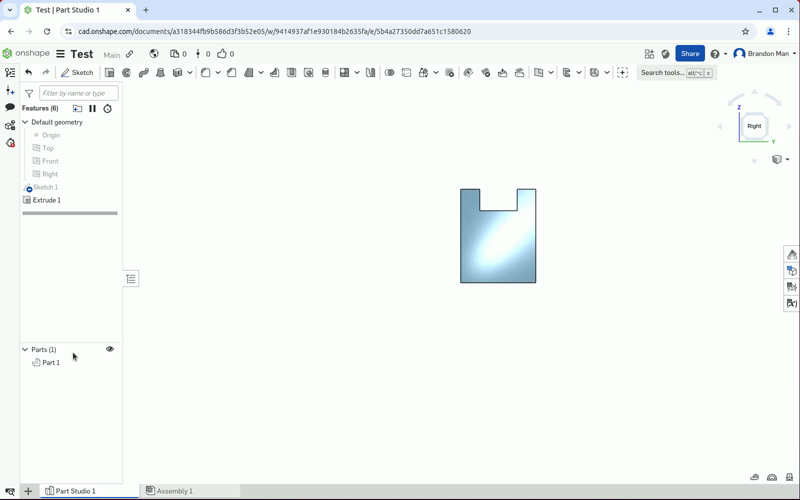
key(y)
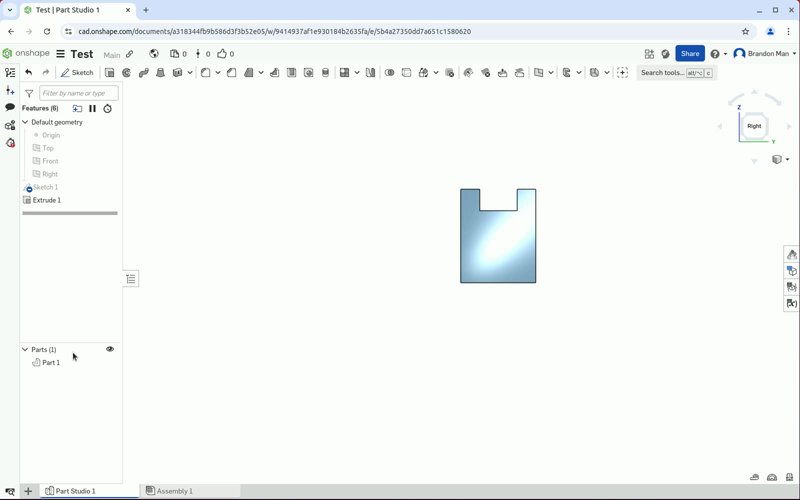
key(shift+p)
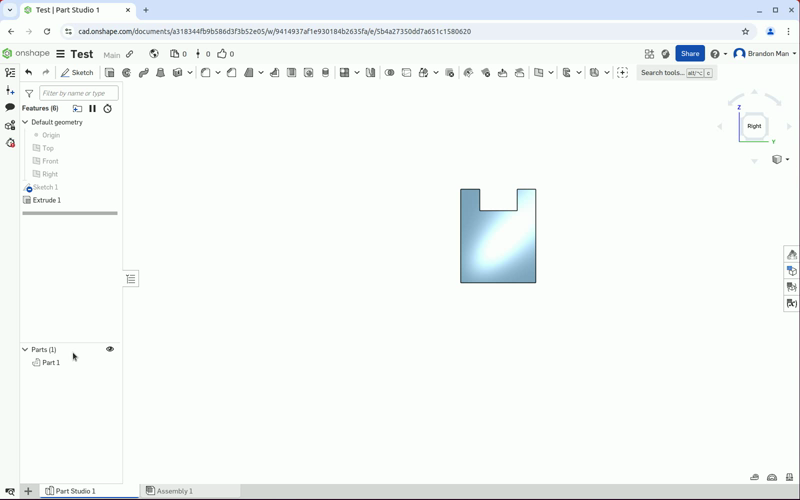
key(space)
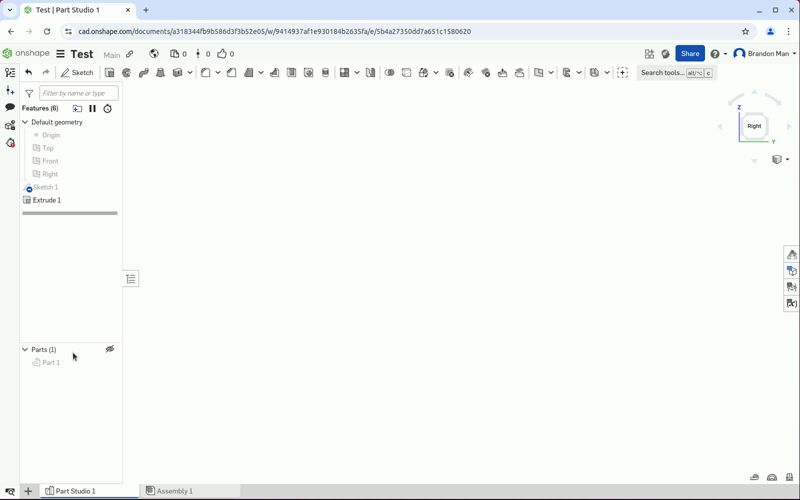
key_down(shift)
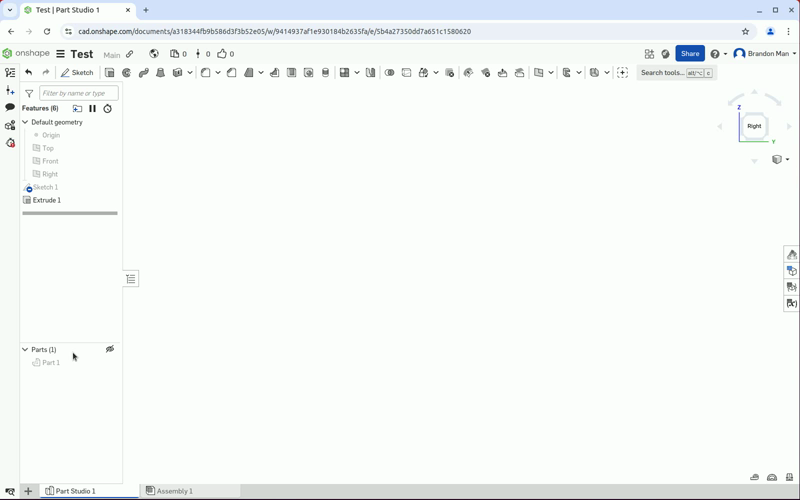
key(right)
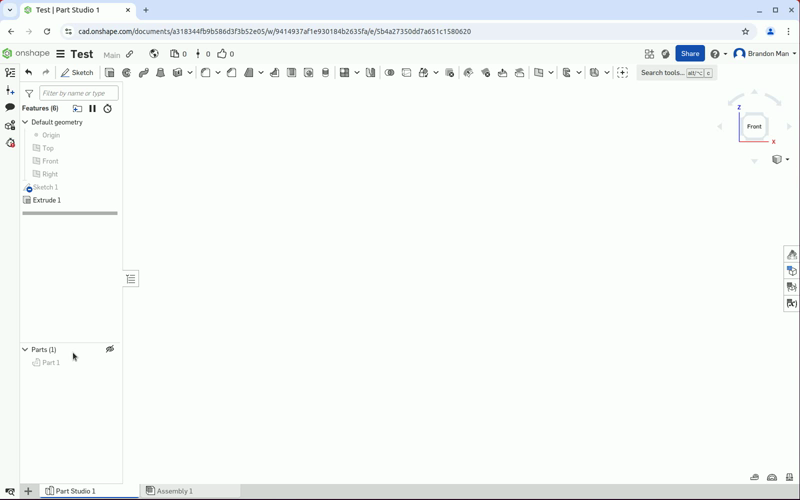
key_up(shift)
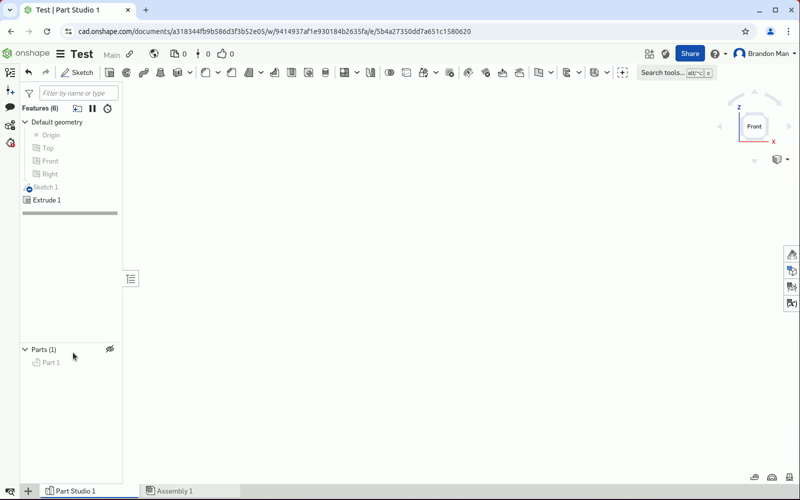
mouse_move(73, 352)
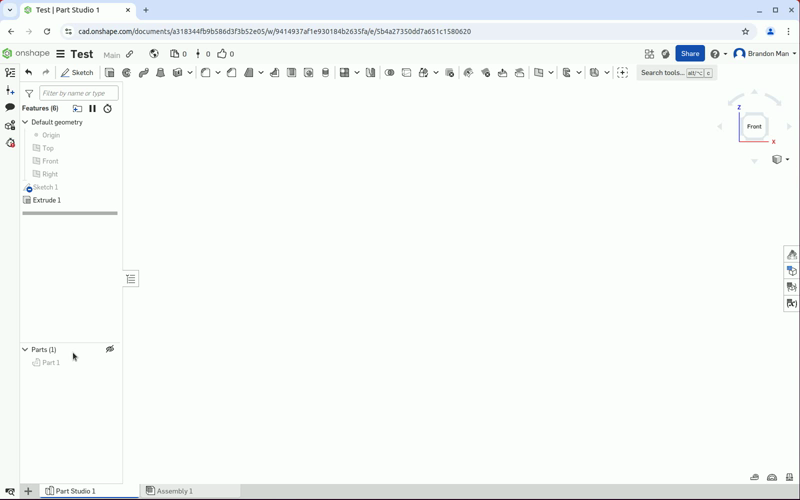
key(shift+y)
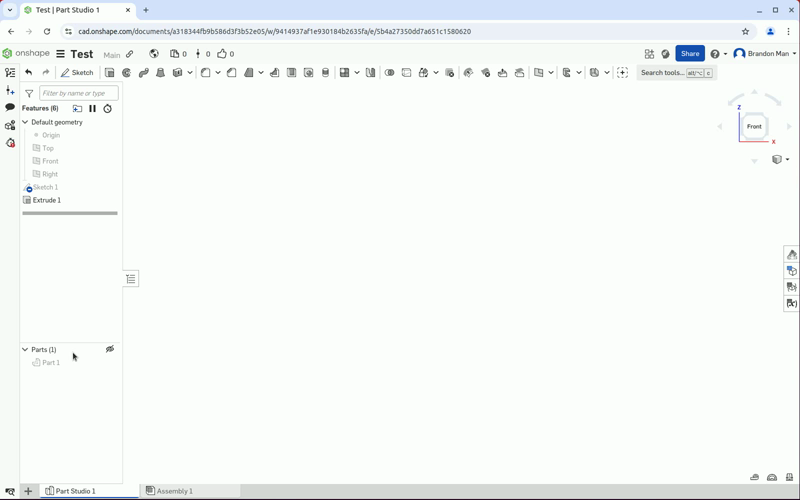
key(shift+s)
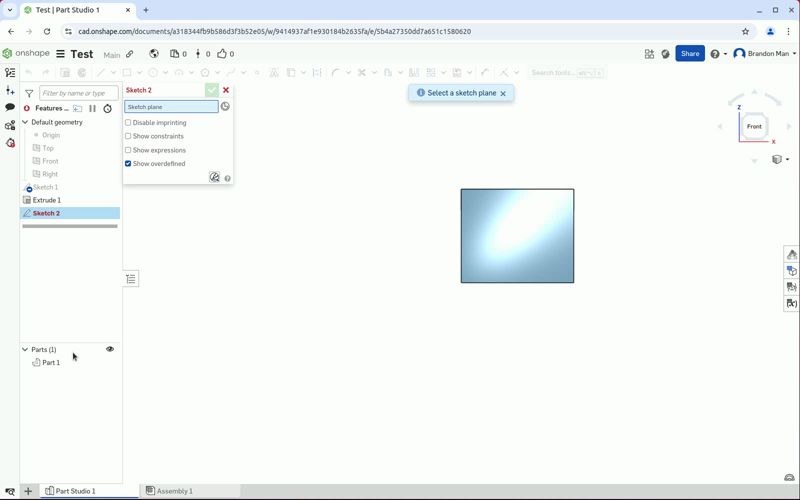
mouse_move(73, 163)
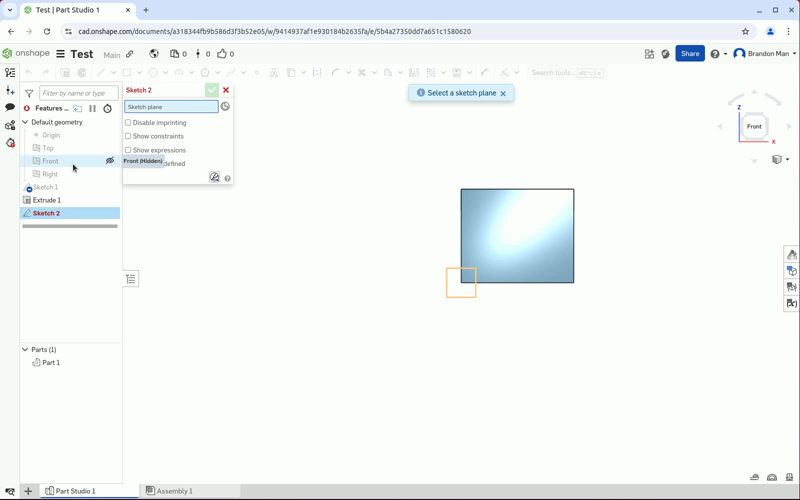
click(73, 163)
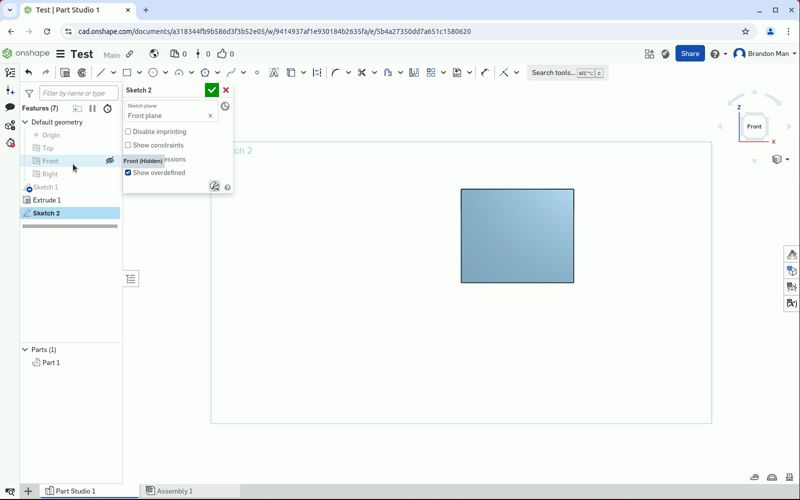
mouse_move(73, 352)
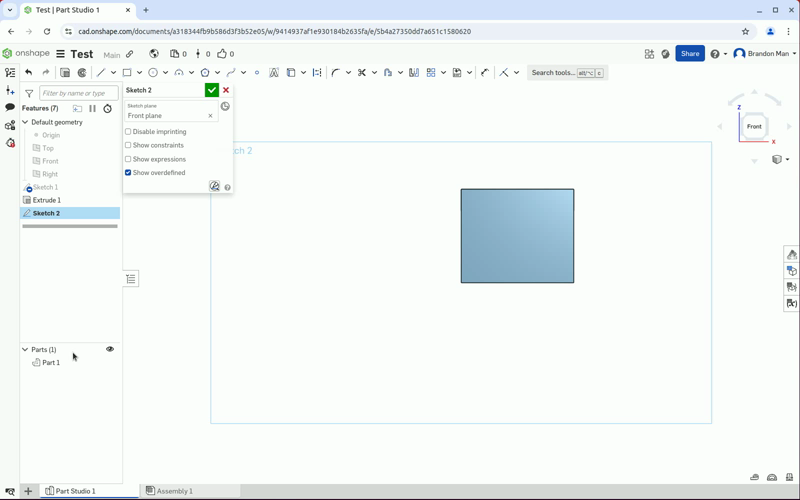
key(y)
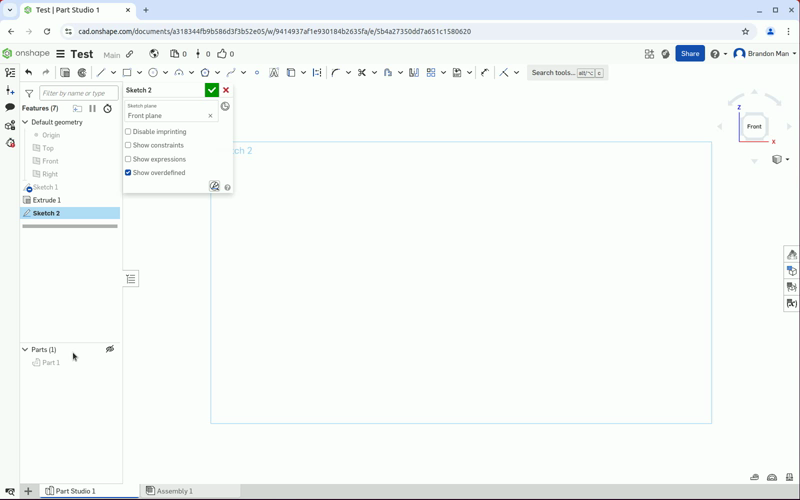
key(l)
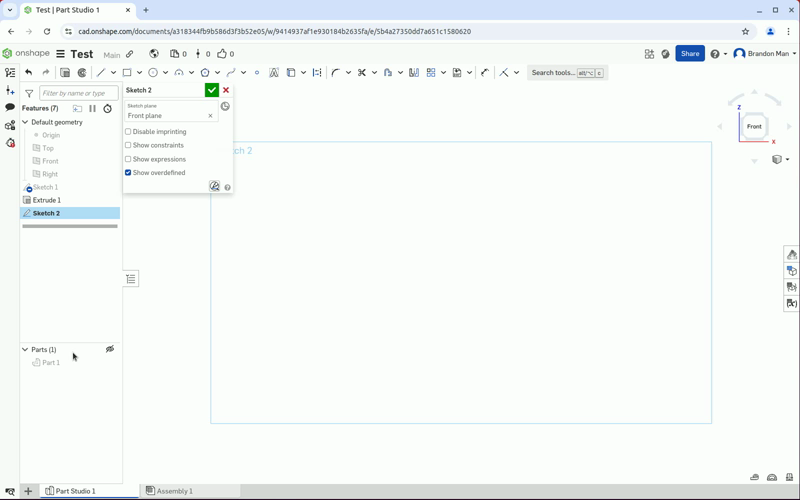
key_down(shift)
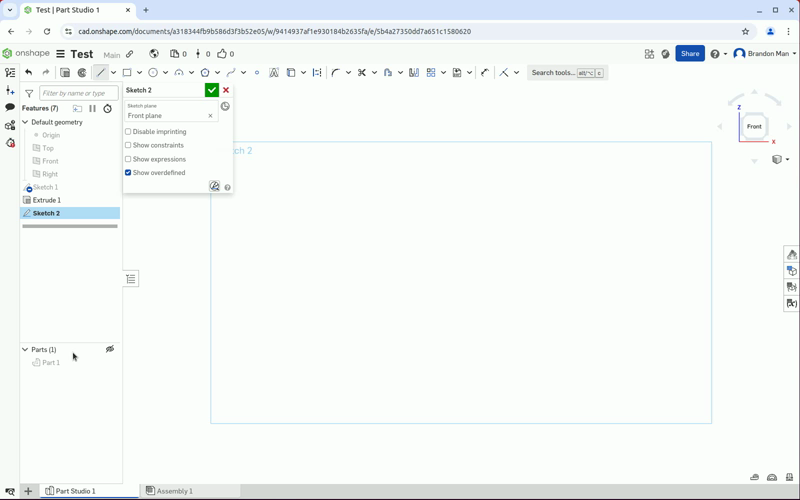
mouse_move(498, 282)
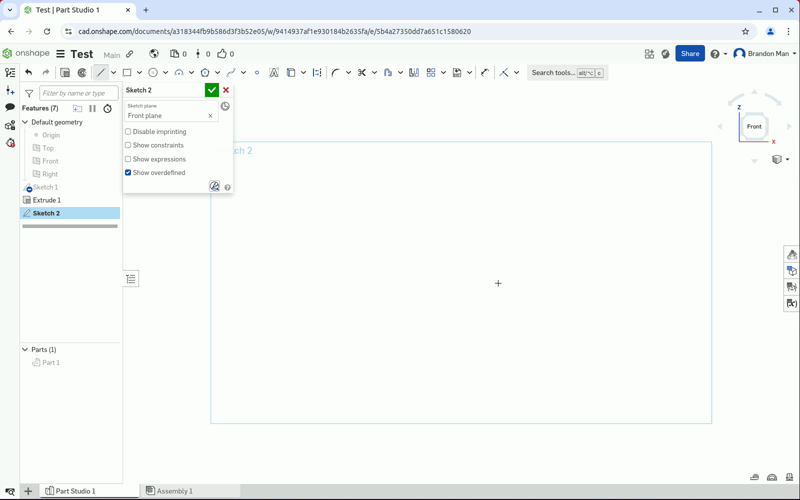
click(498, 282)
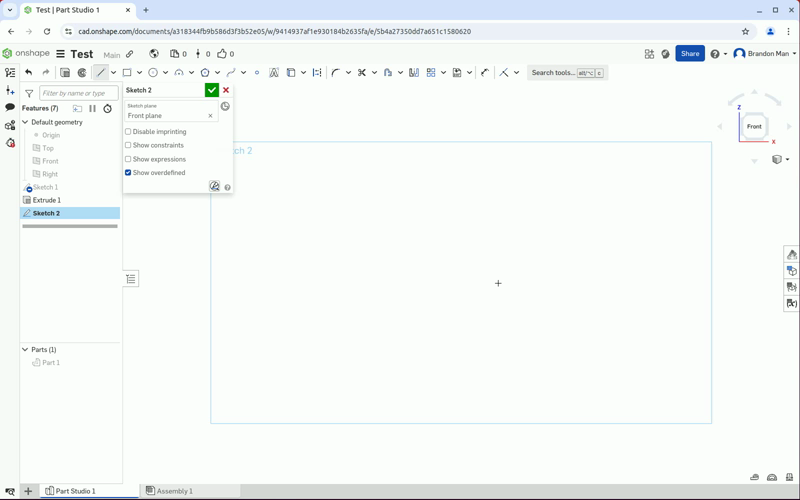
key_up(shift)
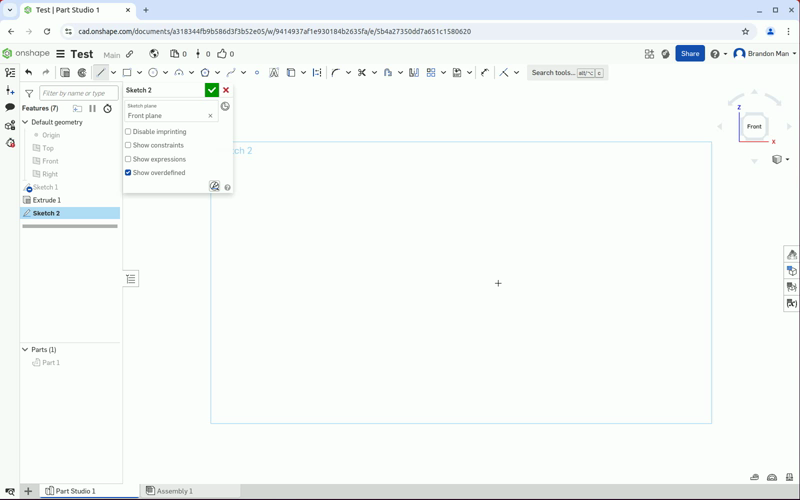
key_down(shift)
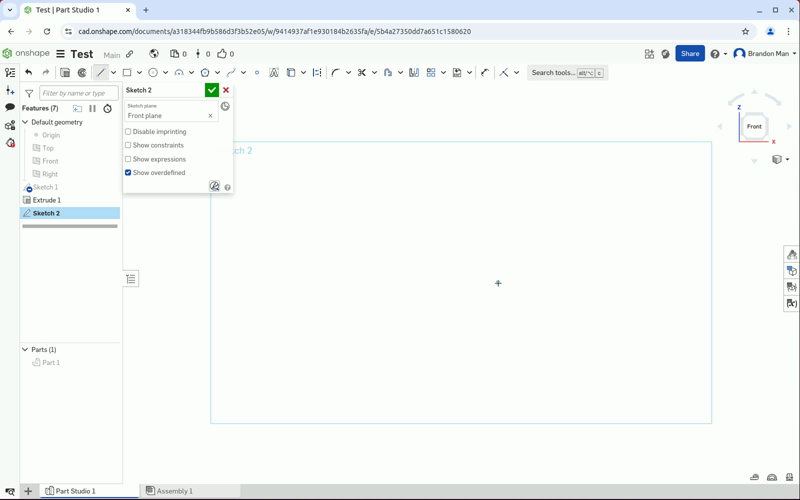
mouse_move(528, 282)
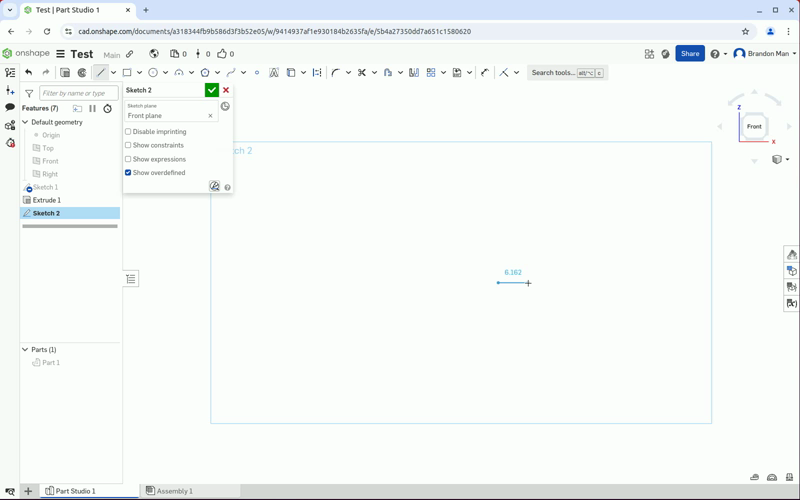
mouse_move(536, 282)
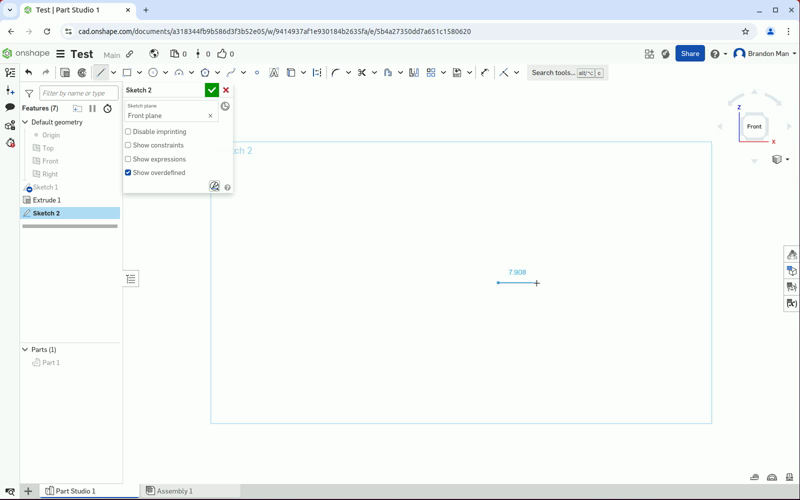
click(536, 282)
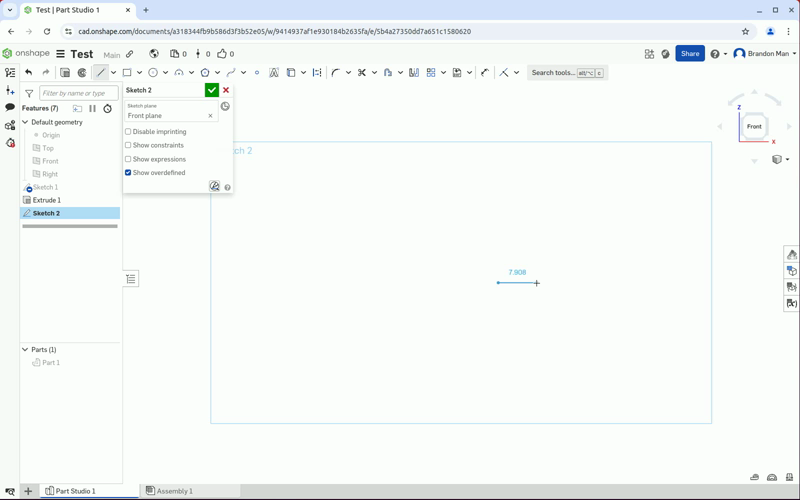
key_up(shift)
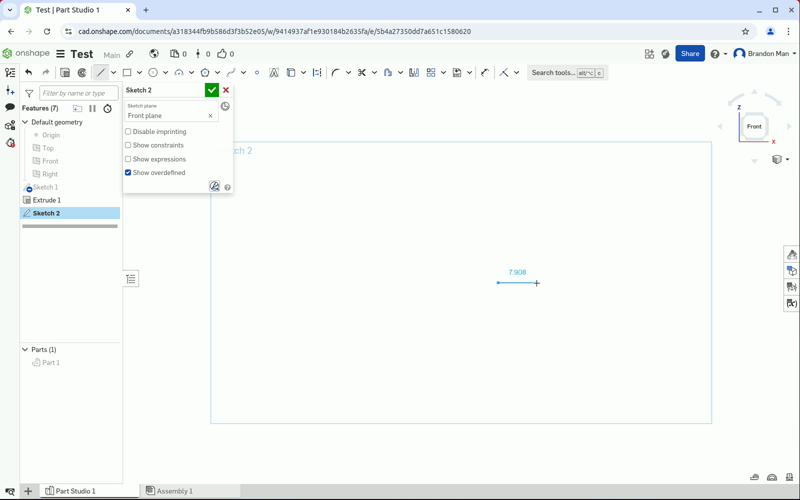
key_down(shift)
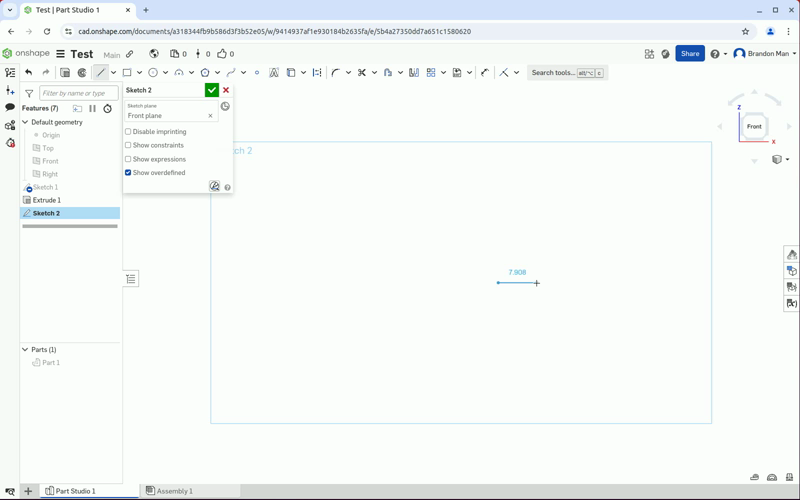
mouse_move(566, 282)
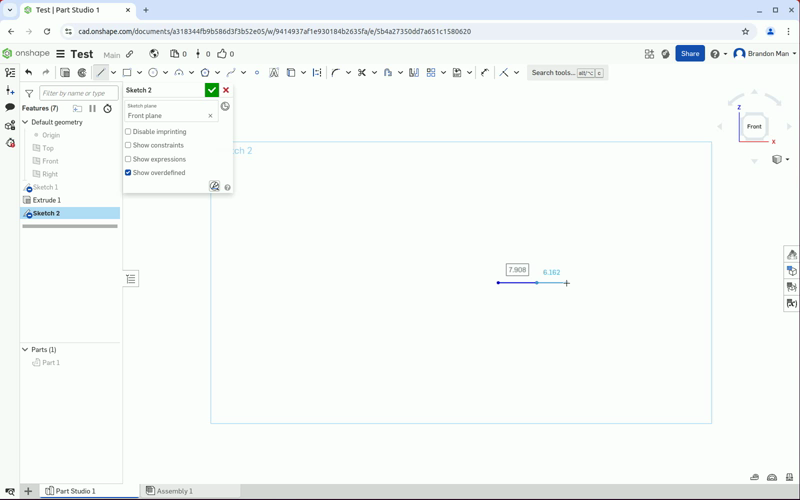
mouse_move(536, 245)
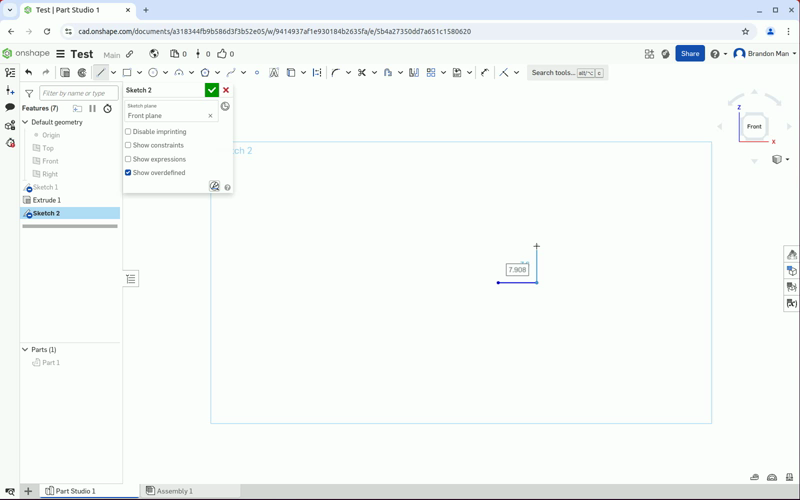
click(536, 245)
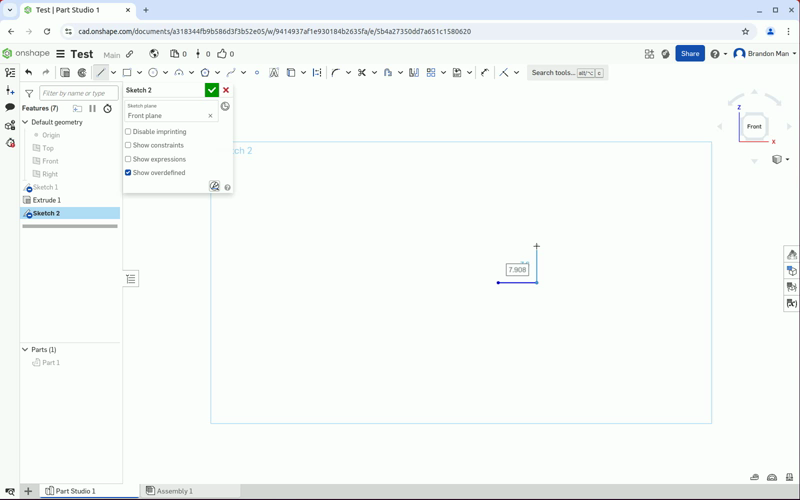
key_up(shift)
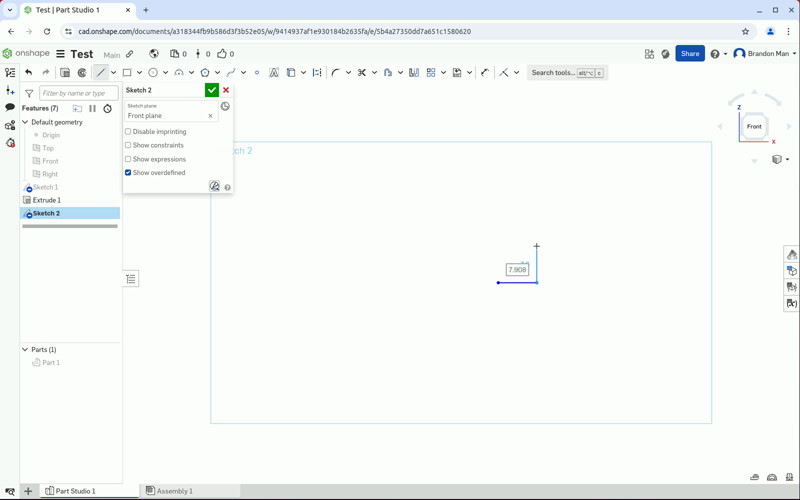
key_down(shift)
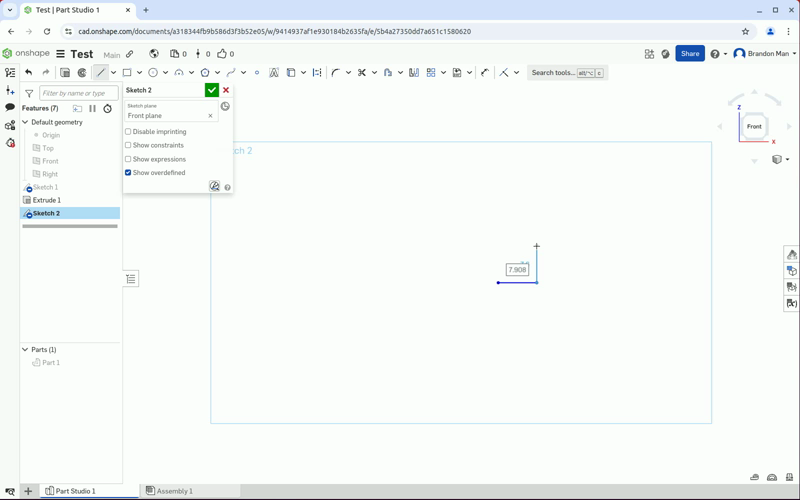
mouse_move(566, 245)
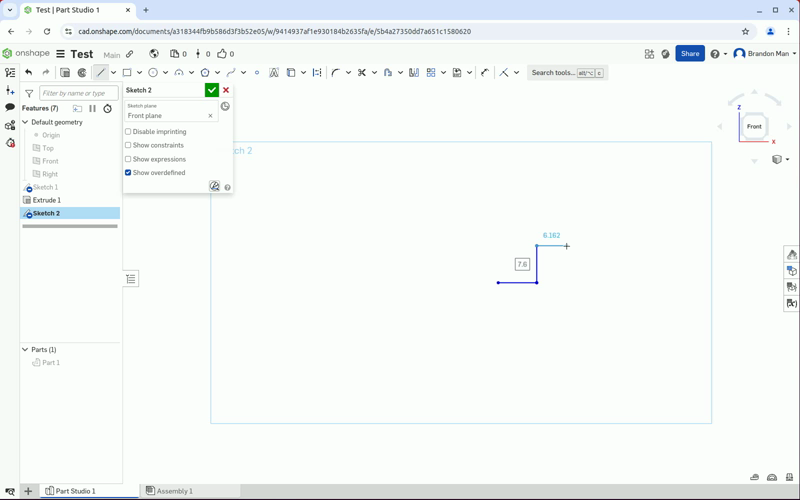
mouse_move(498, 245)
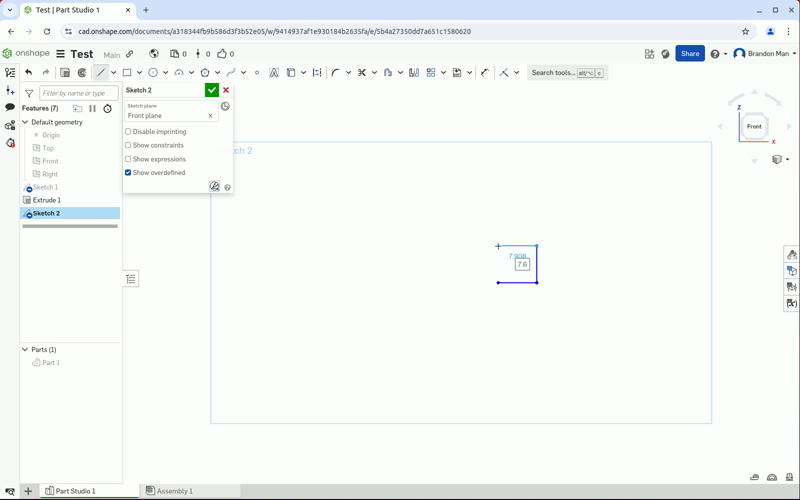
click(498, 245)
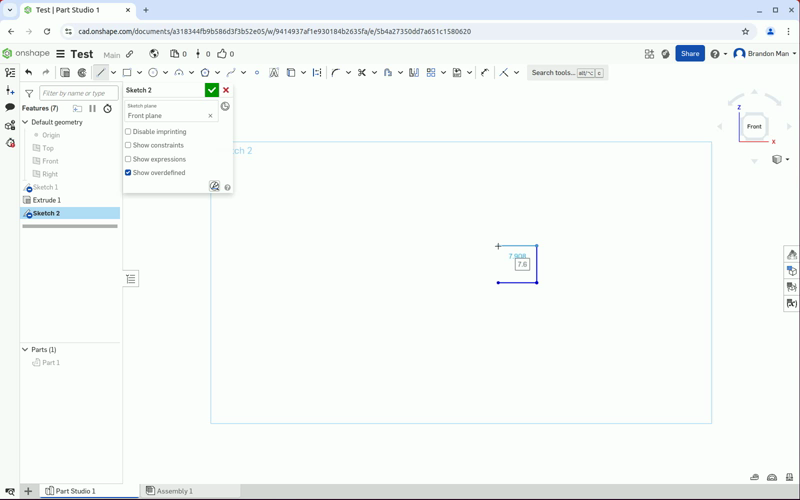
key_up(shift)
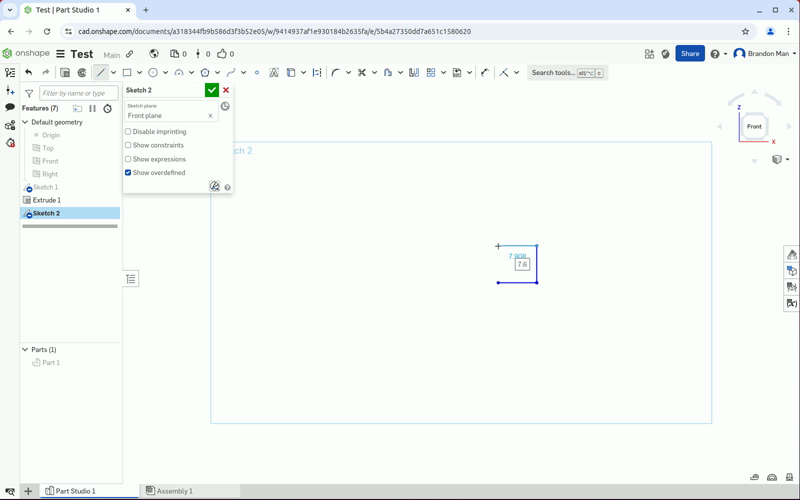
mouse_move(528, 245)
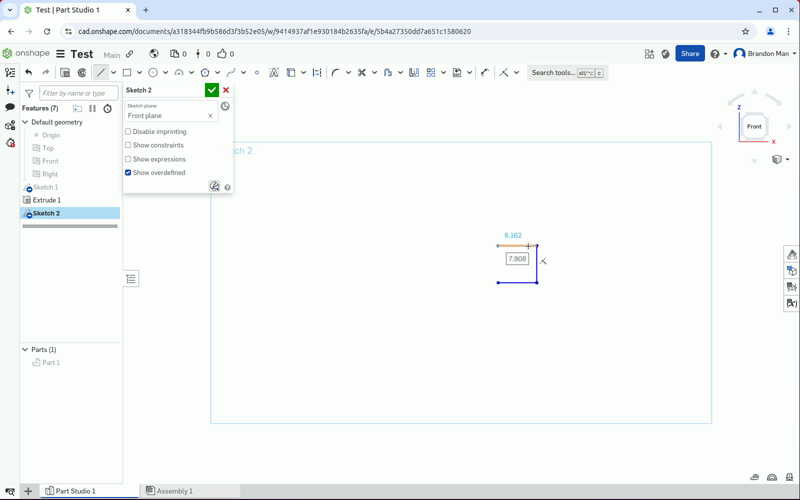
key_down(shift)
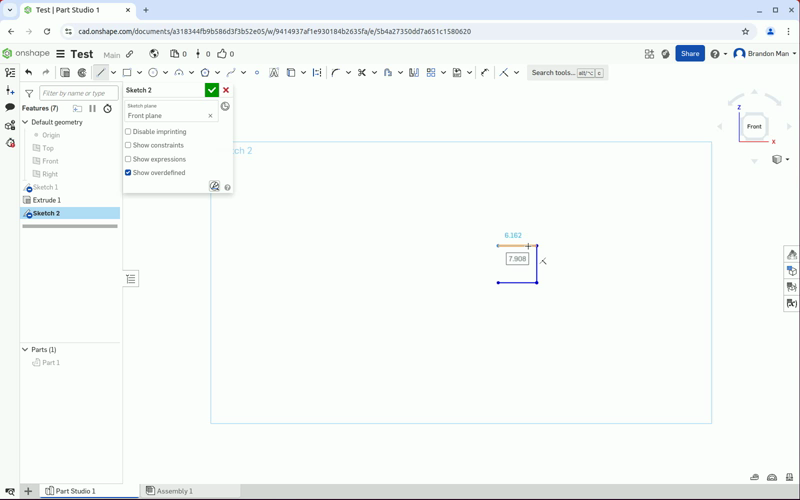
mouse_move(498, 282)
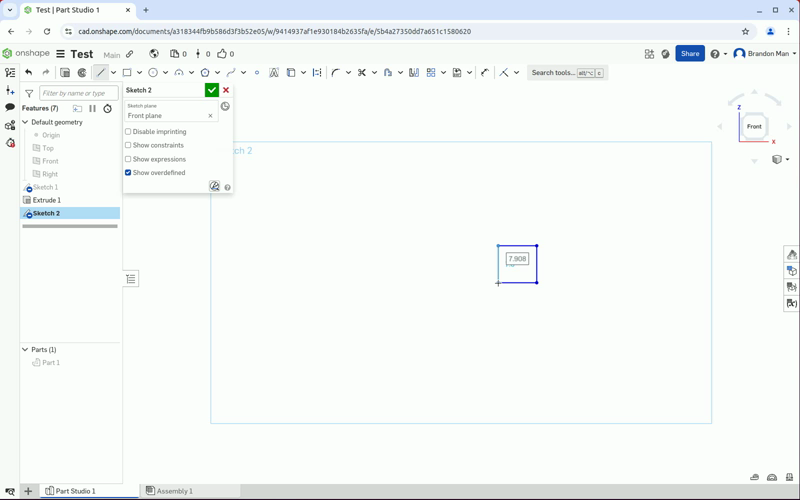
key_up(shift)
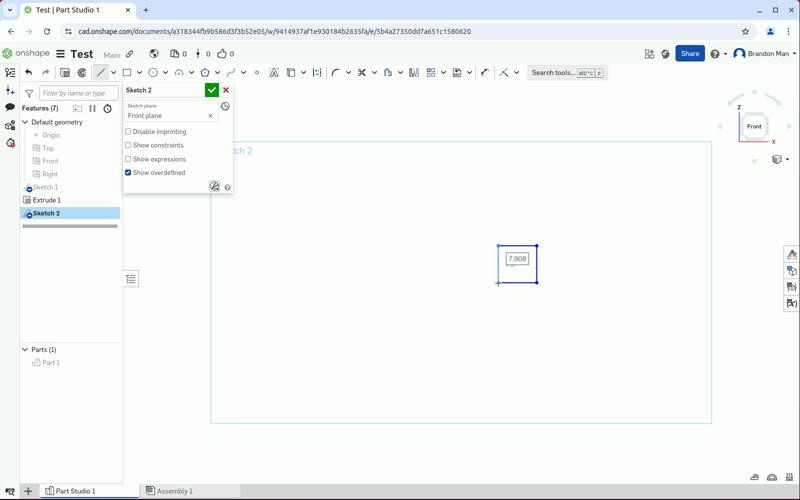
click(498, 282)
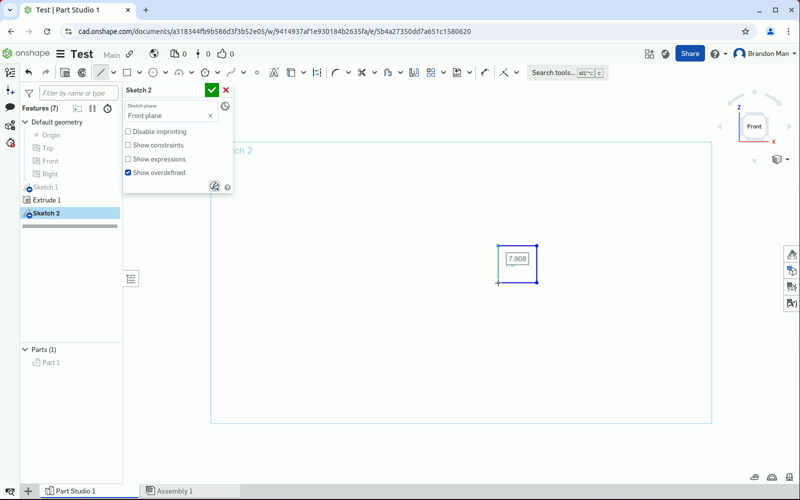
key(esc)
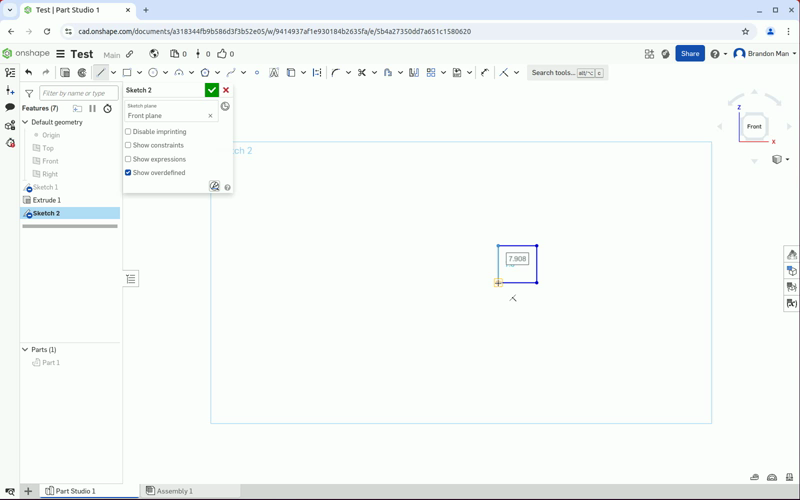
mouse_move(516, 261)
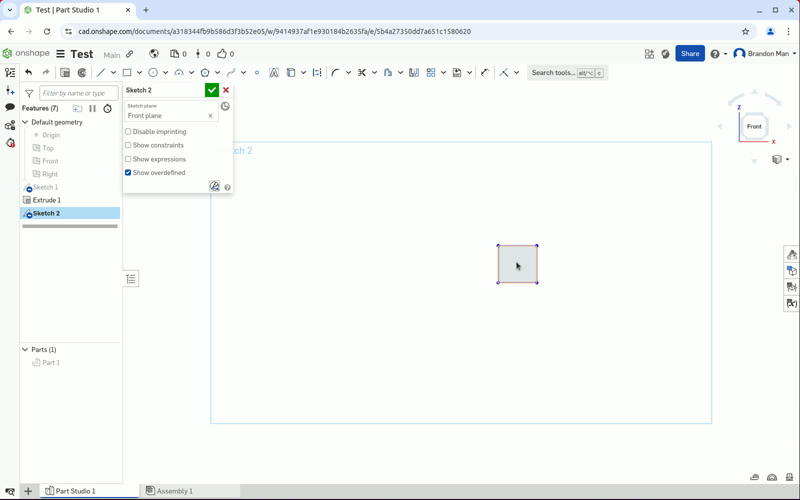
scroll(6)
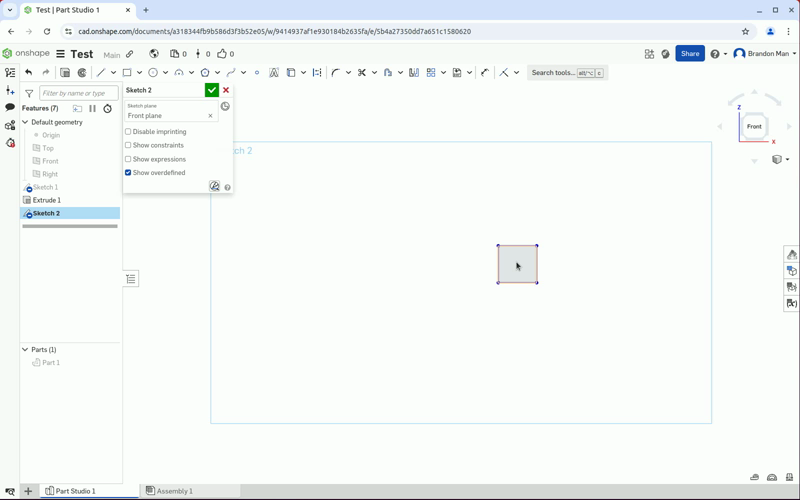
scroll(6)
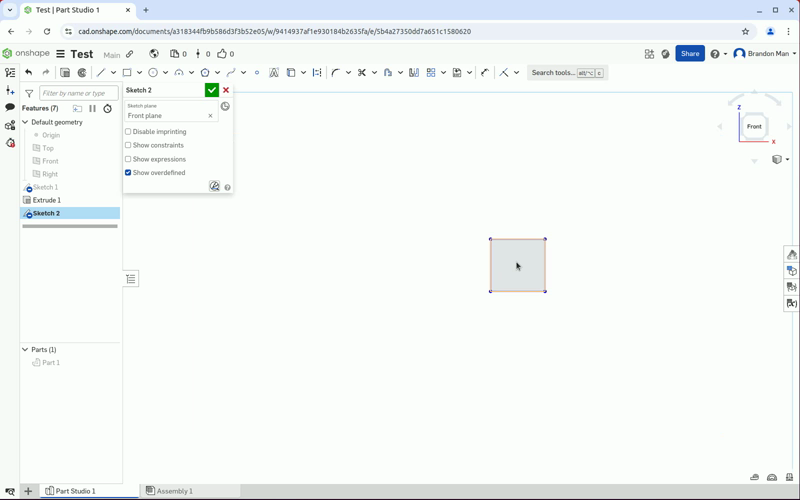
scroll(6)
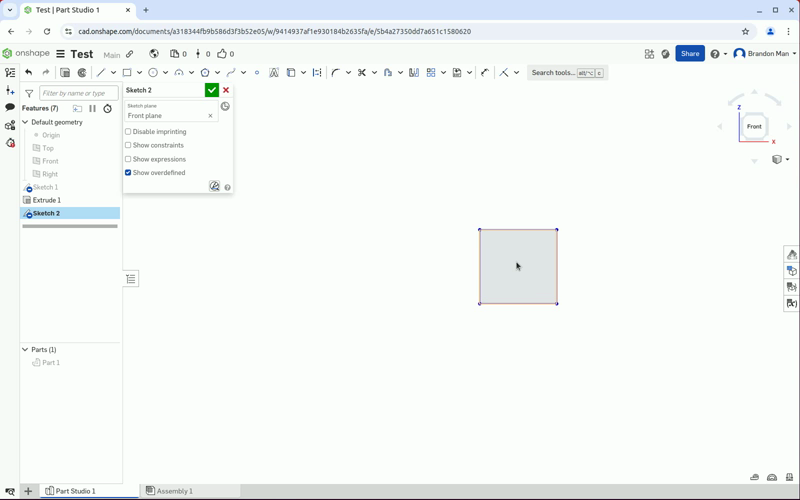
scroll(6)
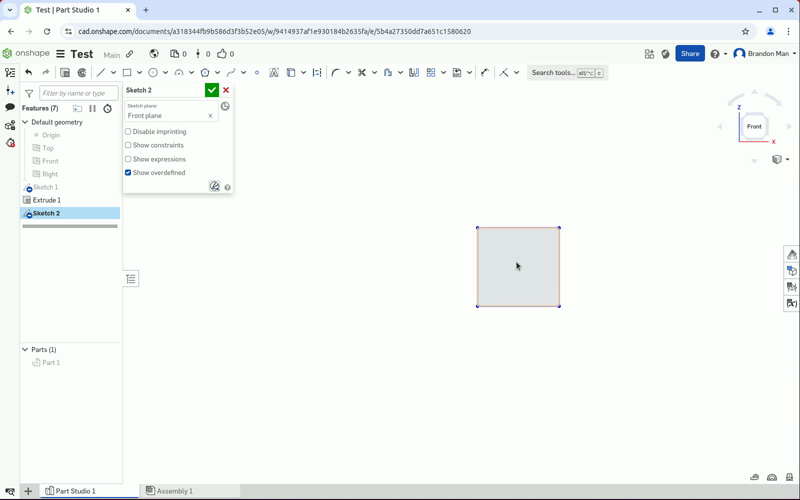
scroll(6)
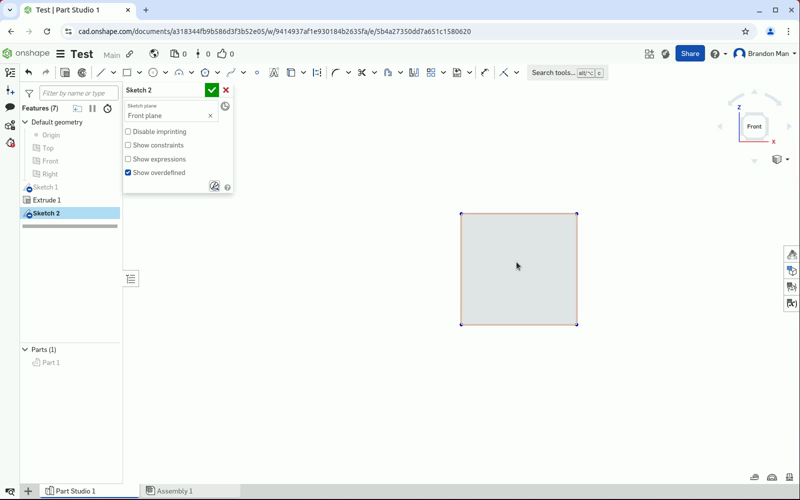
scroll(6)
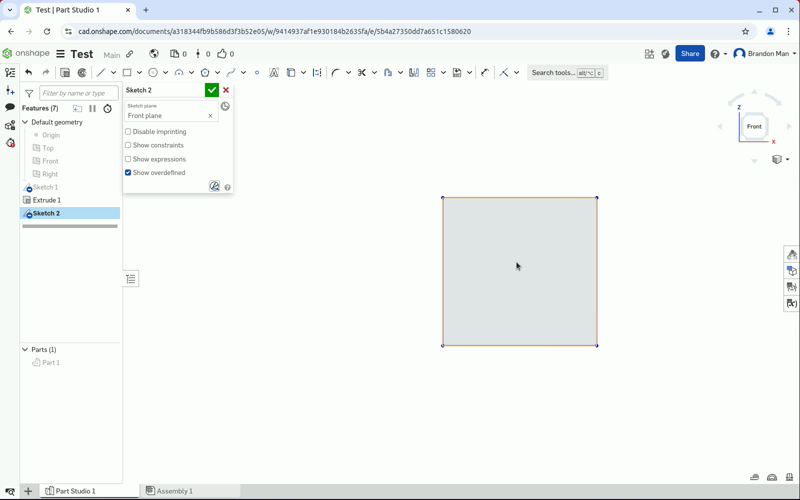
scroll(6)
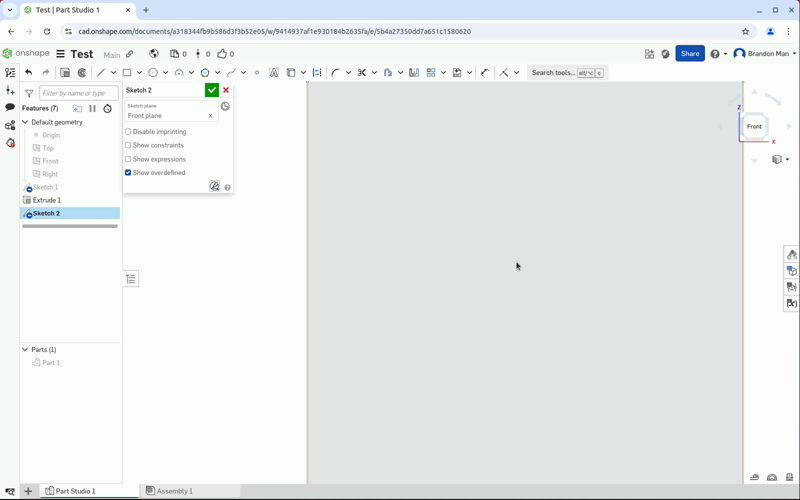
click(516, 261)
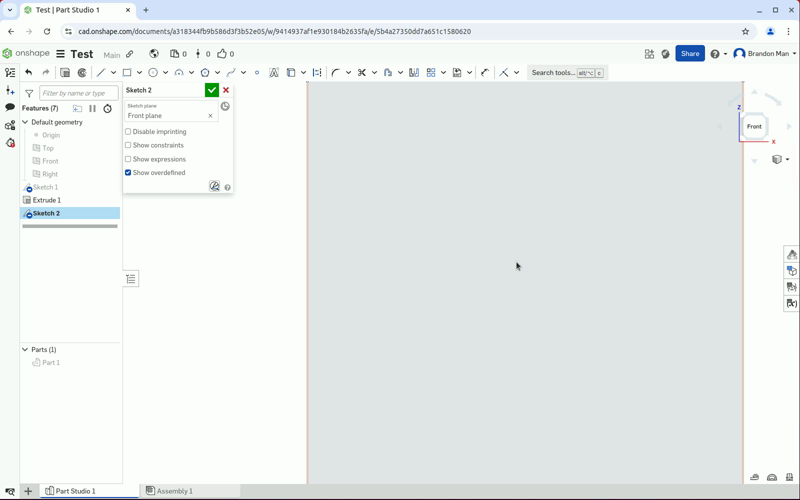
scroll(-6)
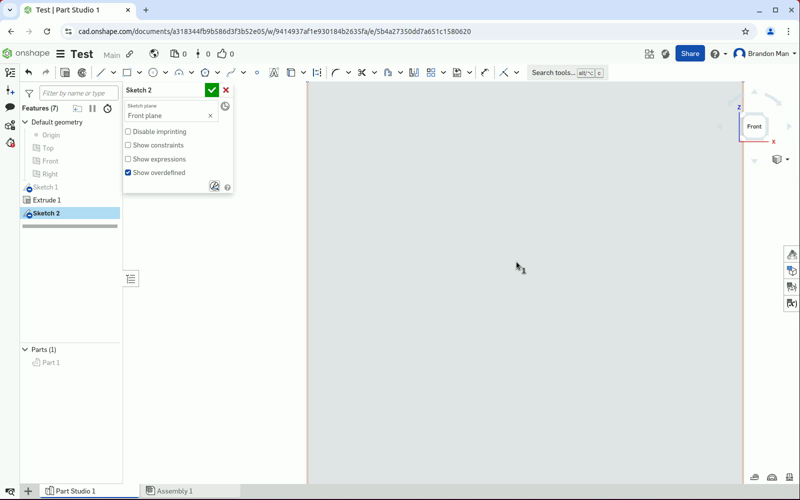
scroll(-6)
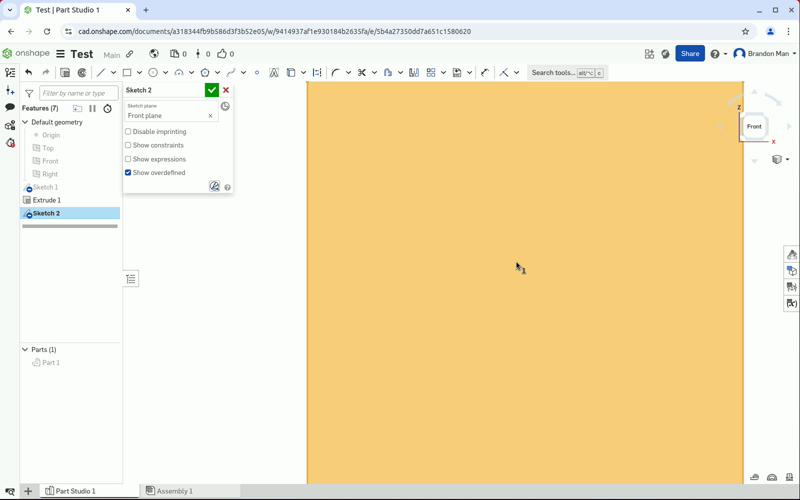
scroll(-6)
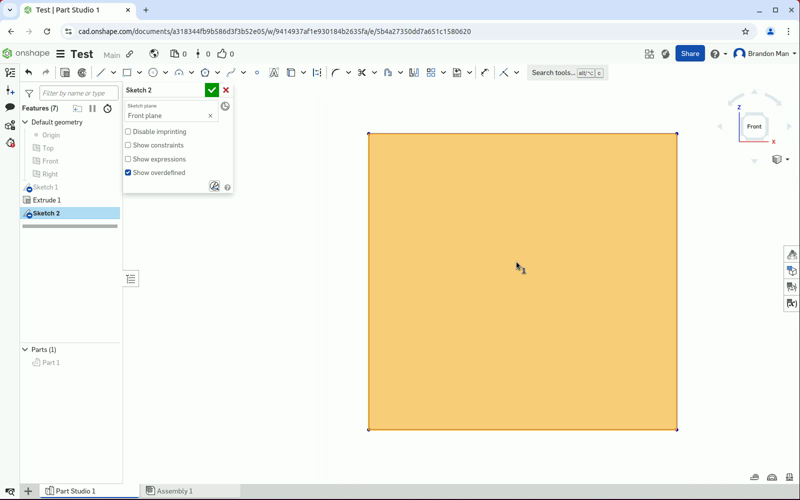
scroll(-6)
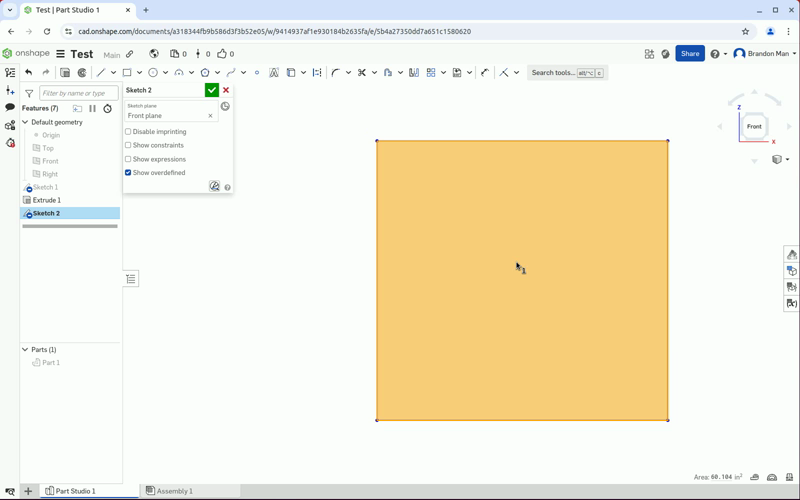
scroll(-6)
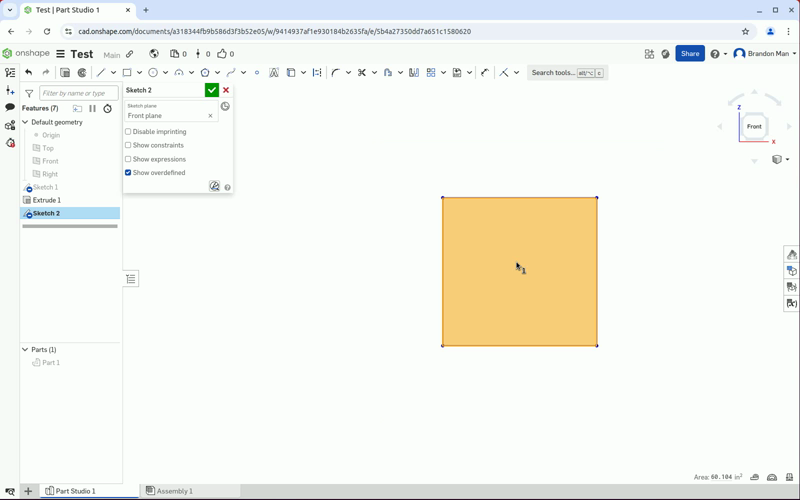
scroll(-6)
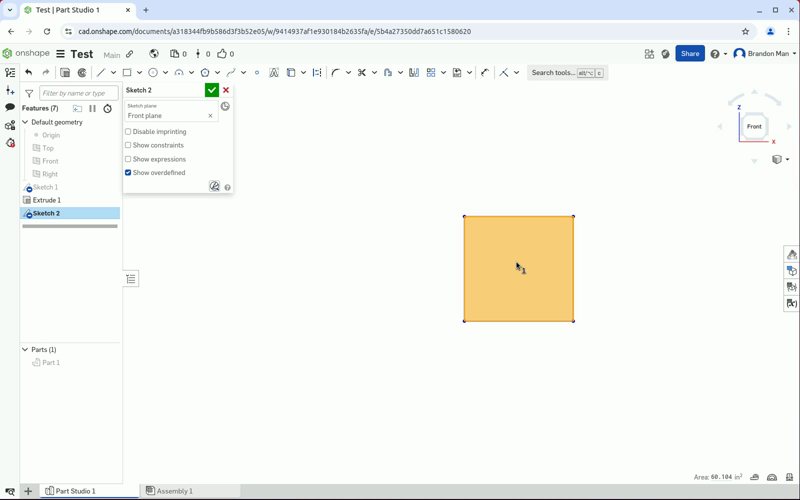
scroll(-6)
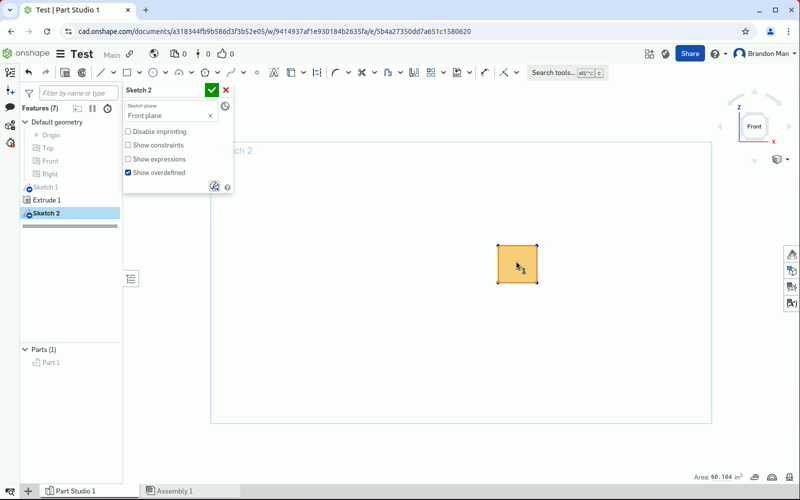
mouse_move(73, 352)
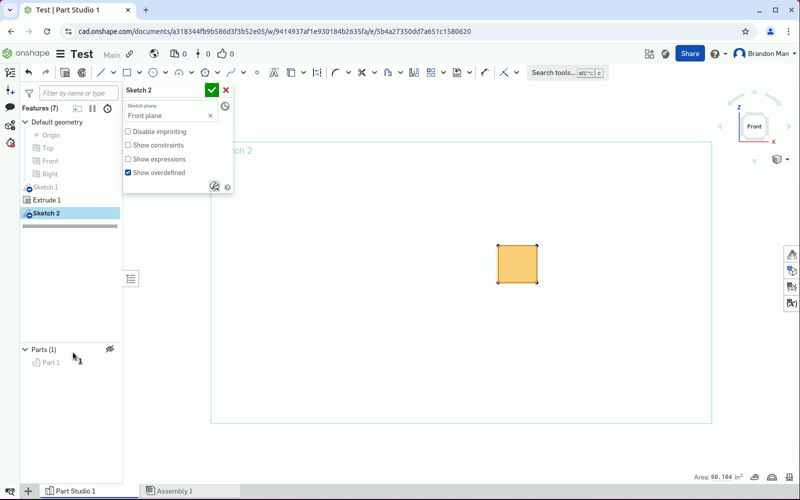
key(shift+y)
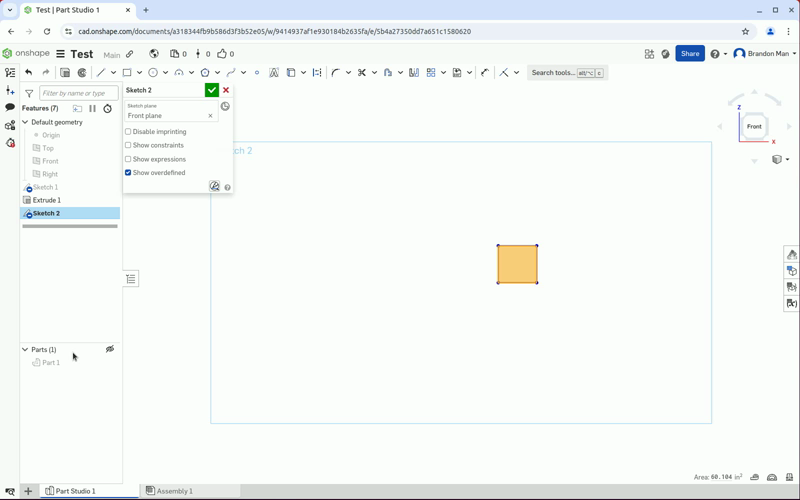
key(shift+e)
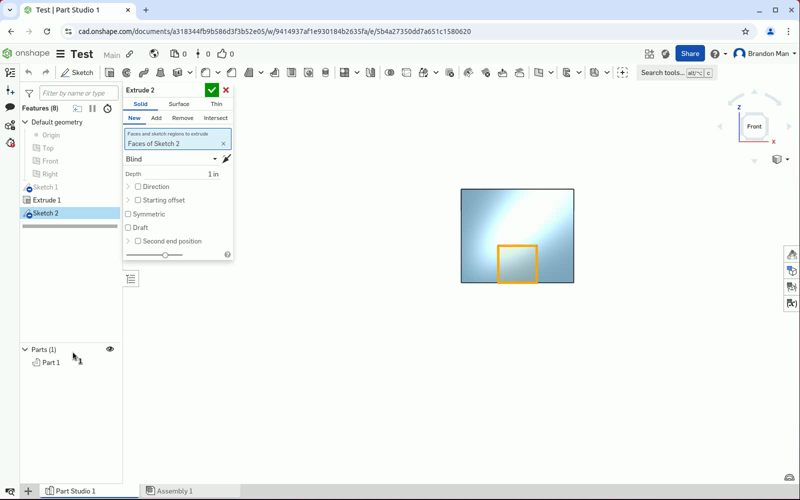
mouse_move(143, 106)
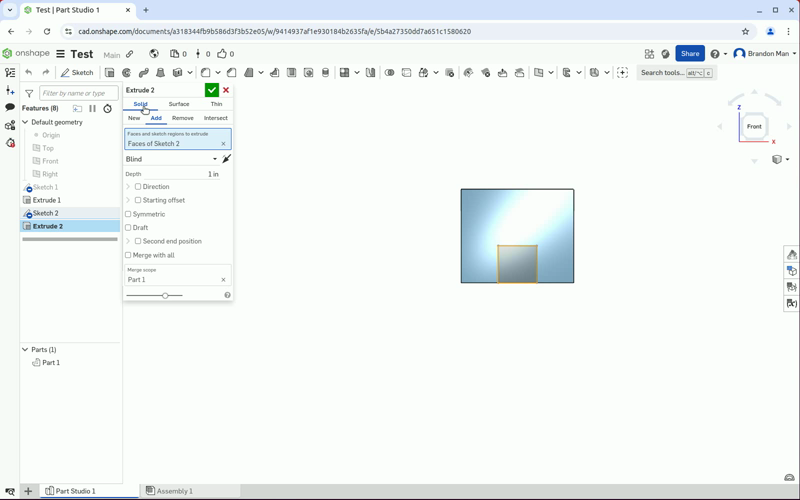
click(143, 106)
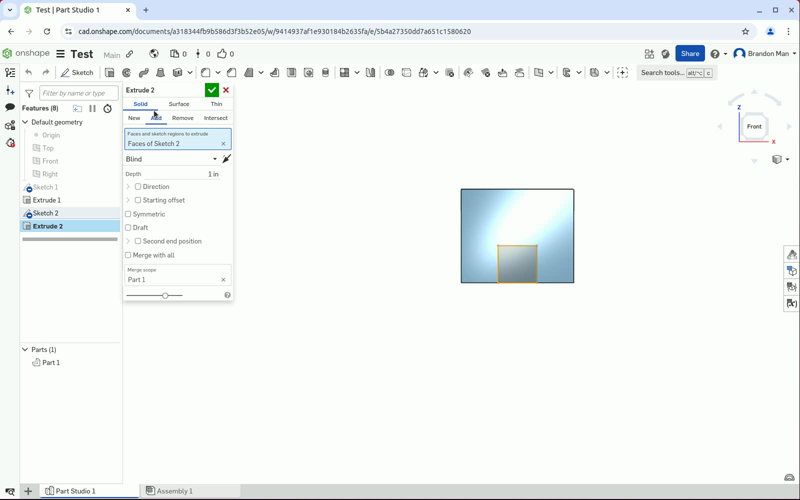
mouse_move(186, 120)
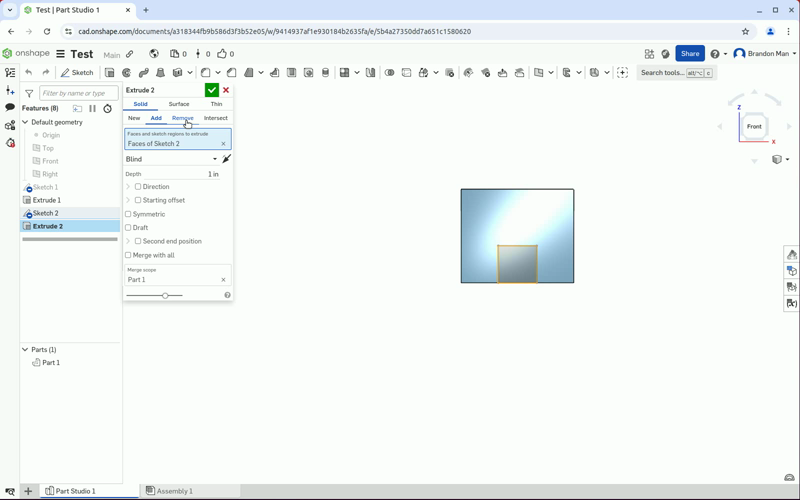
click(186, 120)
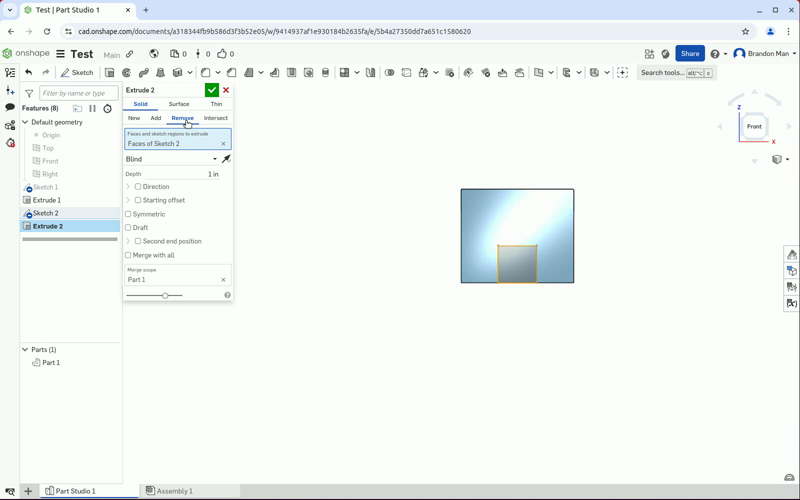
key(tab, 4)
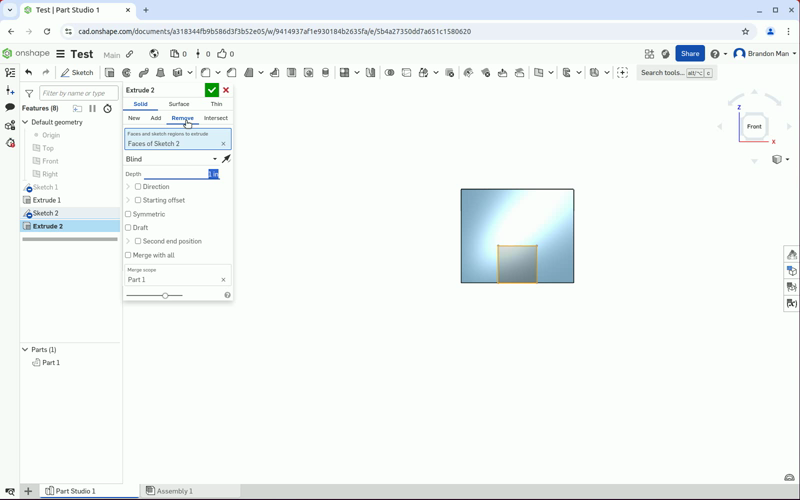
text(30.811)
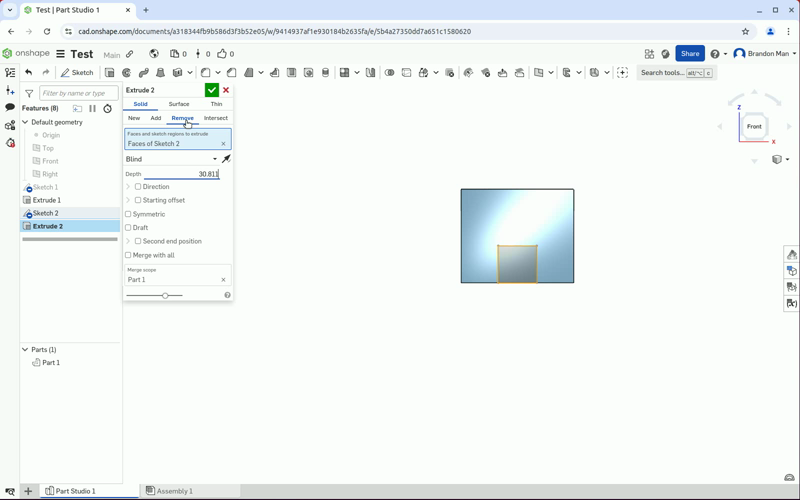
key(tab, 6)
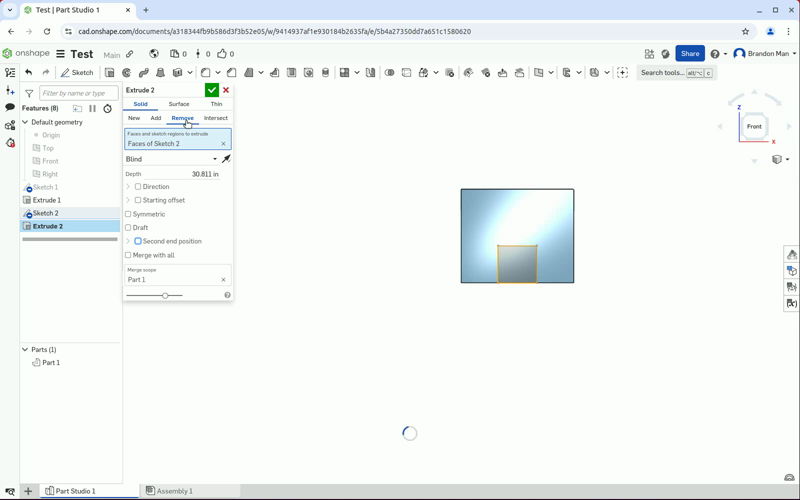
key(space)
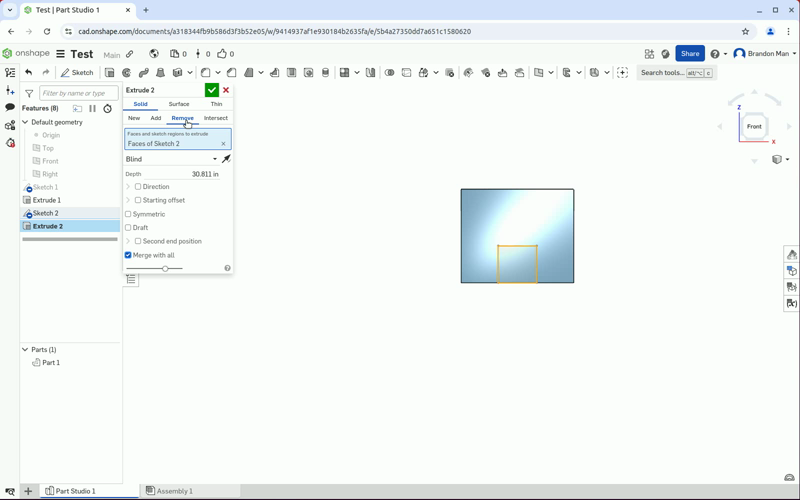
key(enter)
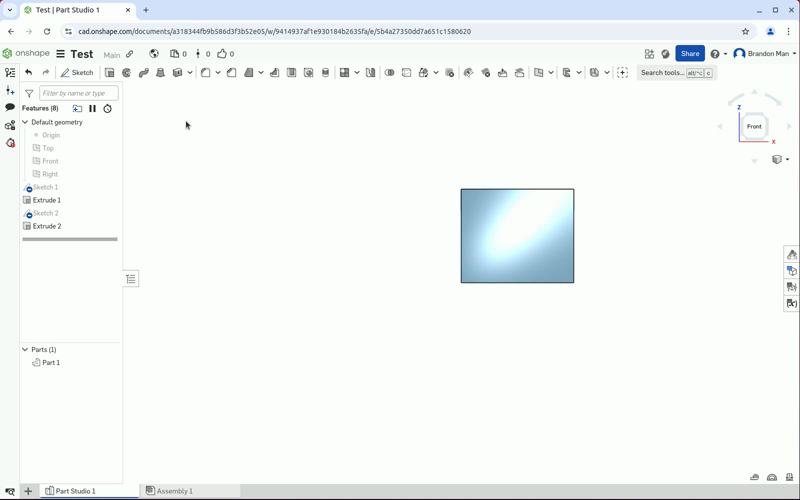
key(shift+h)
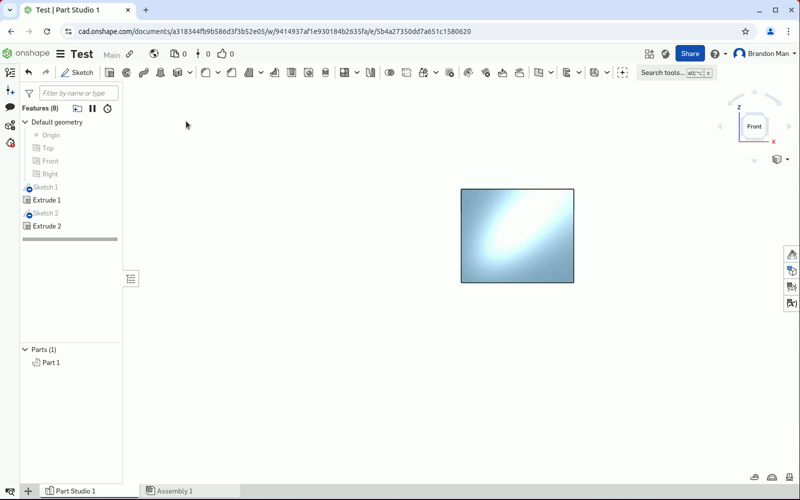
key(shift+h)
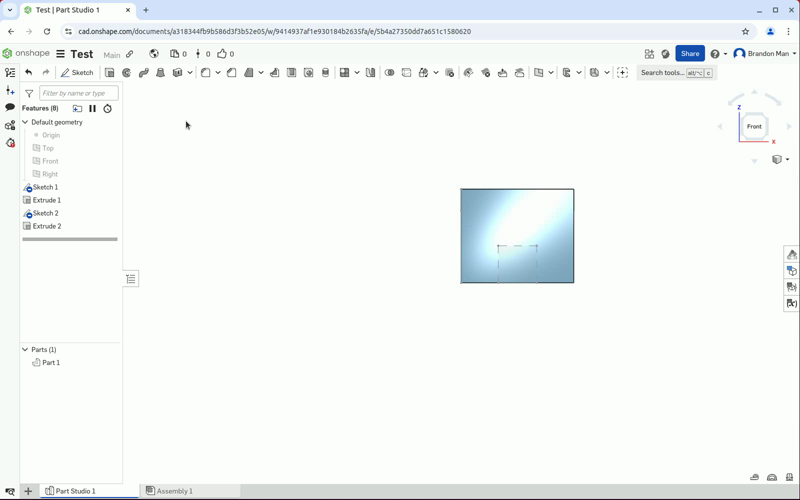
key(shift+7)
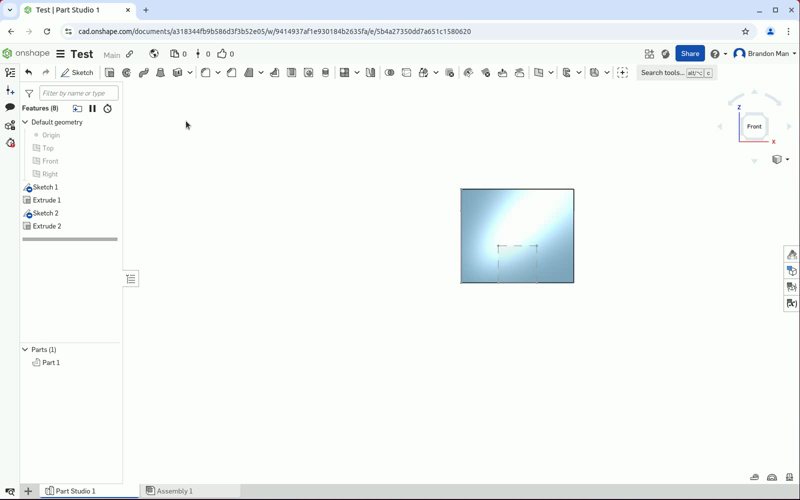
key(left, 2)
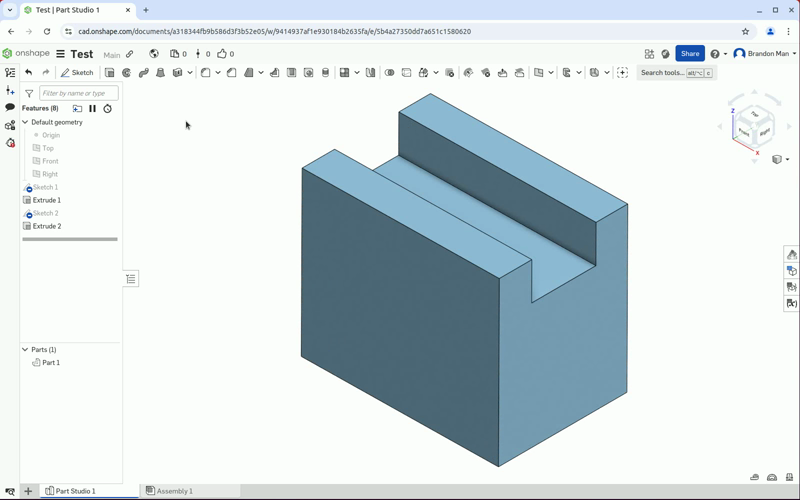
key(down, 2)
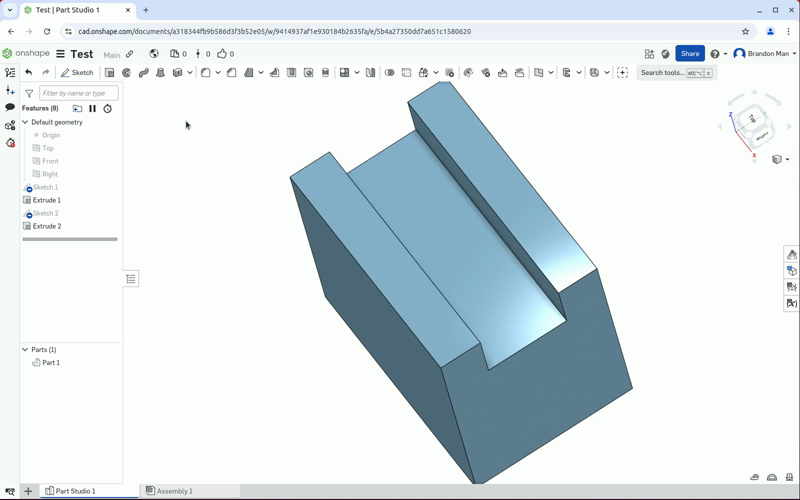
key(up, 2)
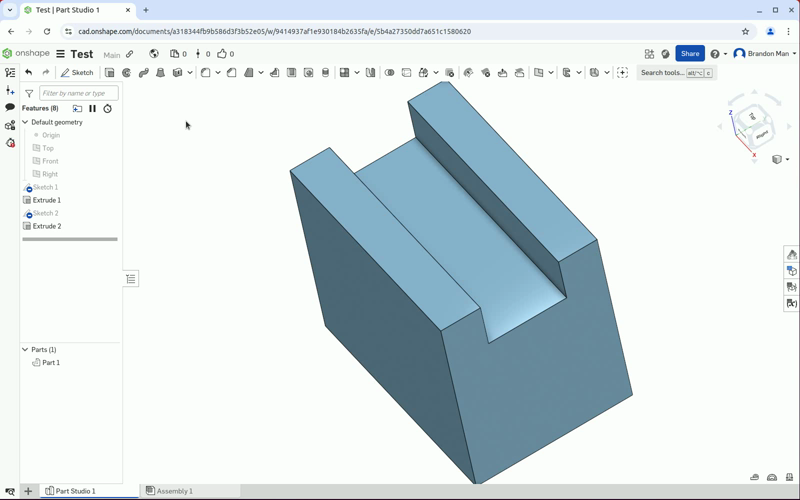
key(right, 2)
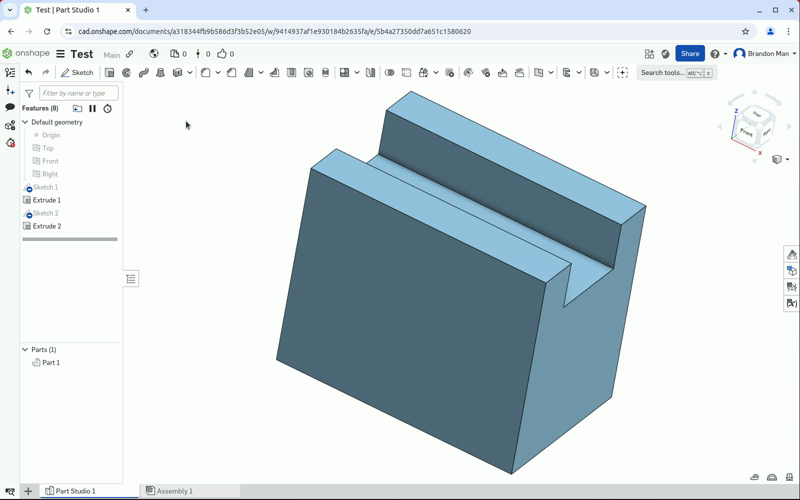
mouse_move(73, 189)
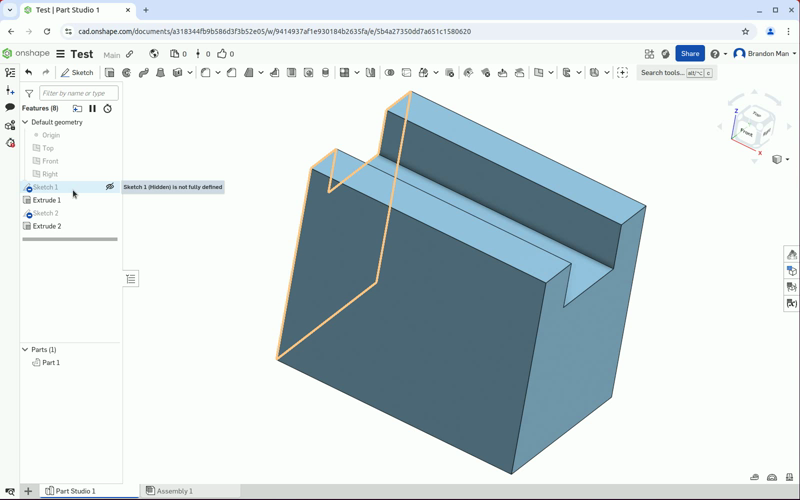
click(73, 189)